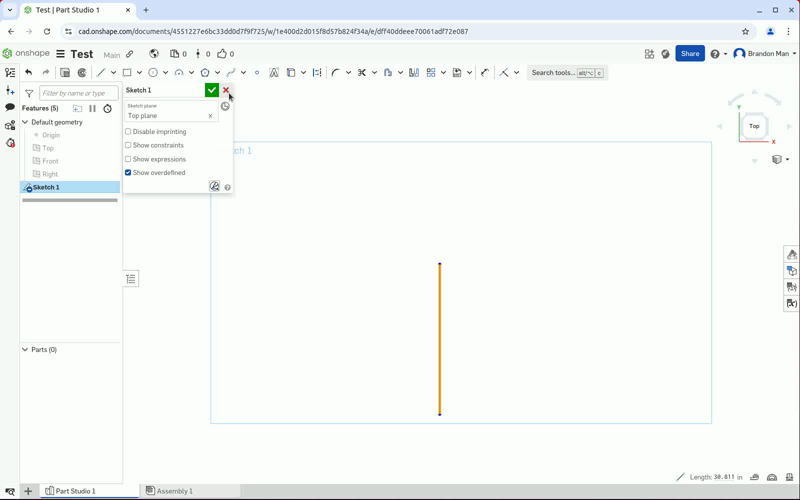
key(shift+h)
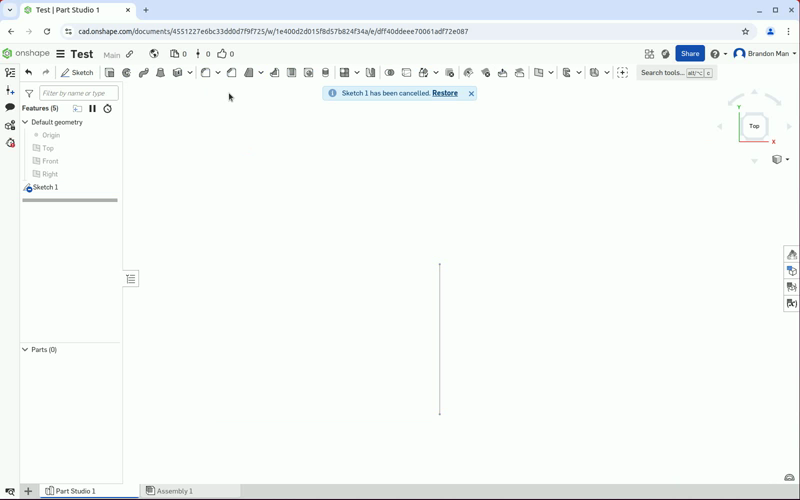
key(shift+s)
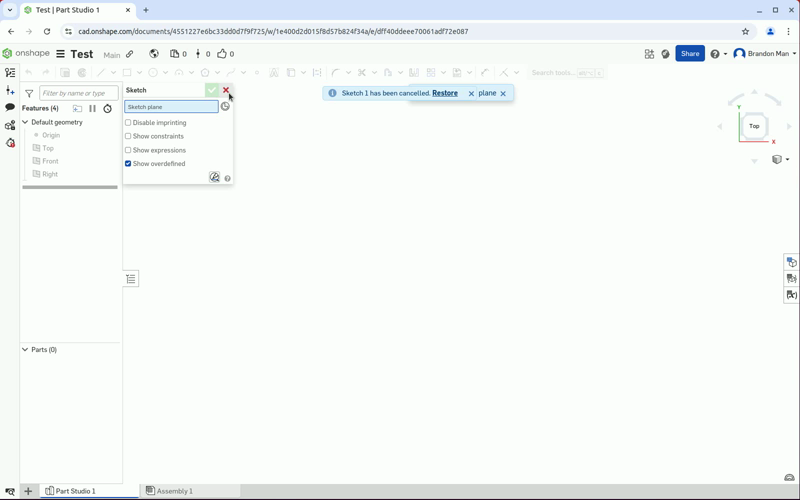
mouse_move(73, 150)
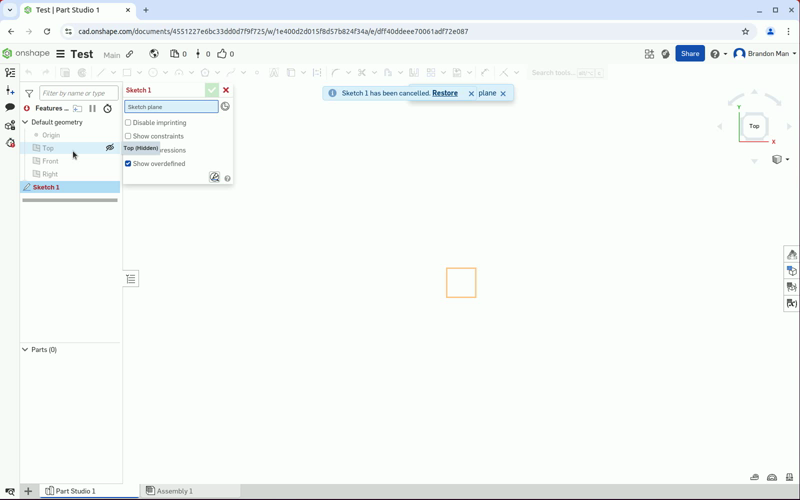
click(73, 150)
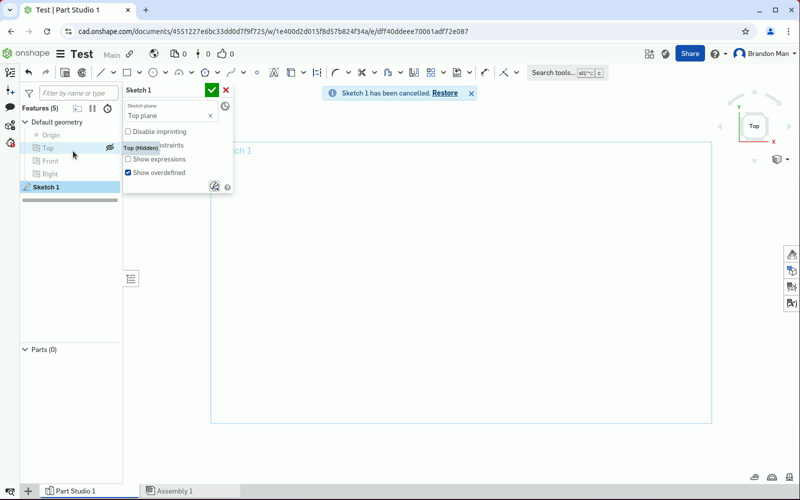
mouse_move(73, 352)
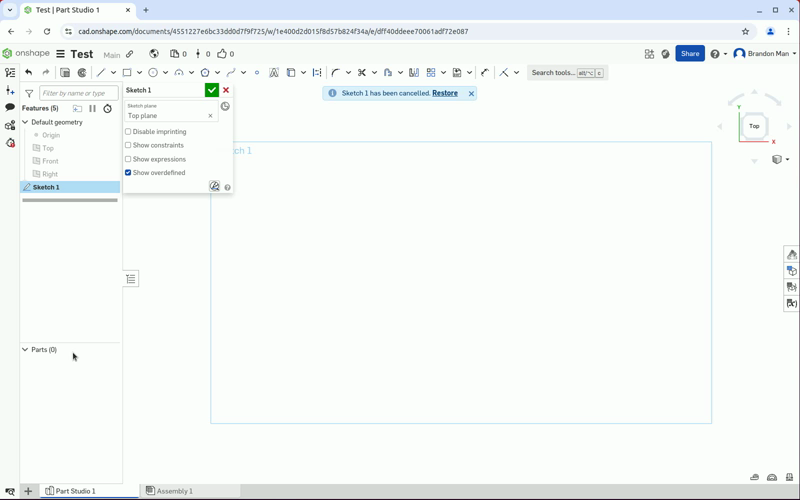
key(y)
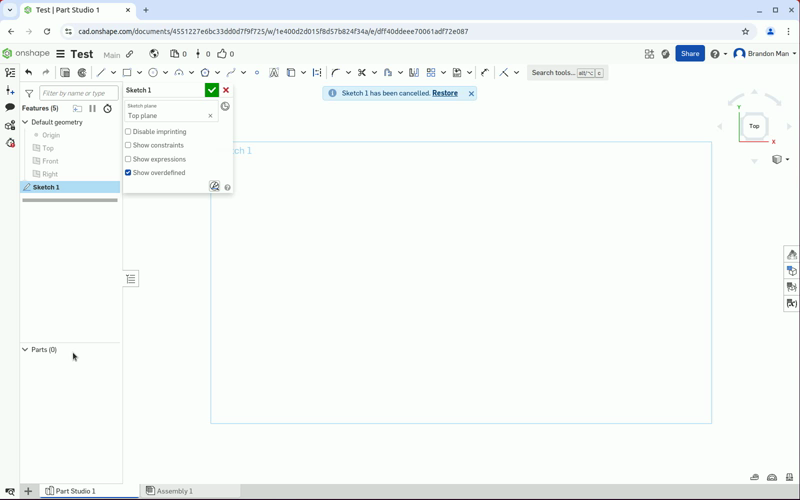
key(l)
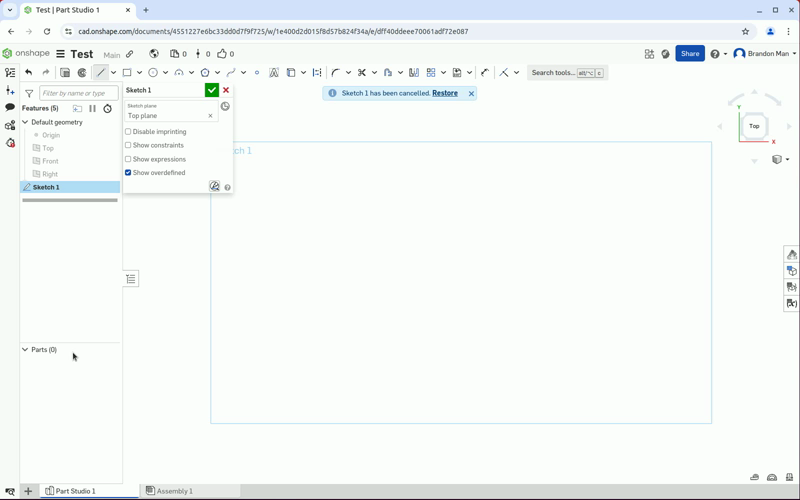
key_down(shift)
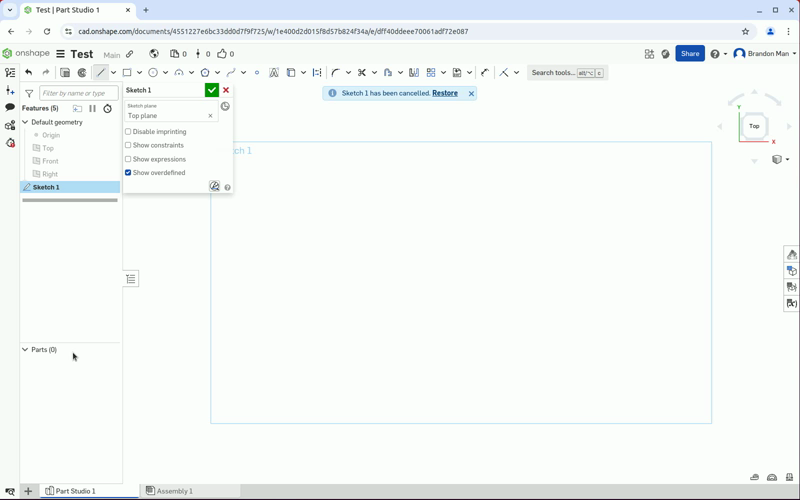
mouse_move(416, 192)
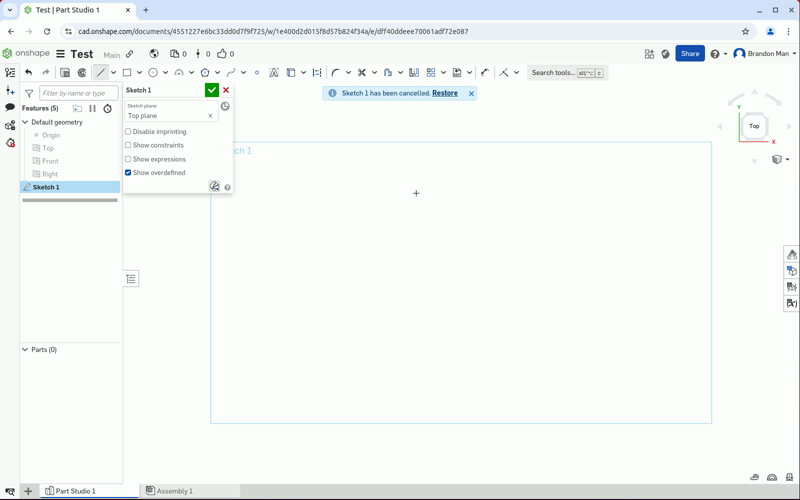
click(416, 192)
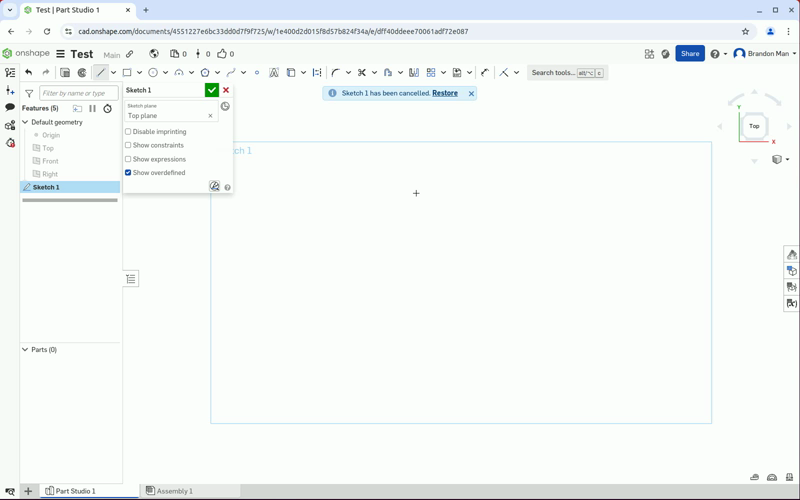
key_up(shift)
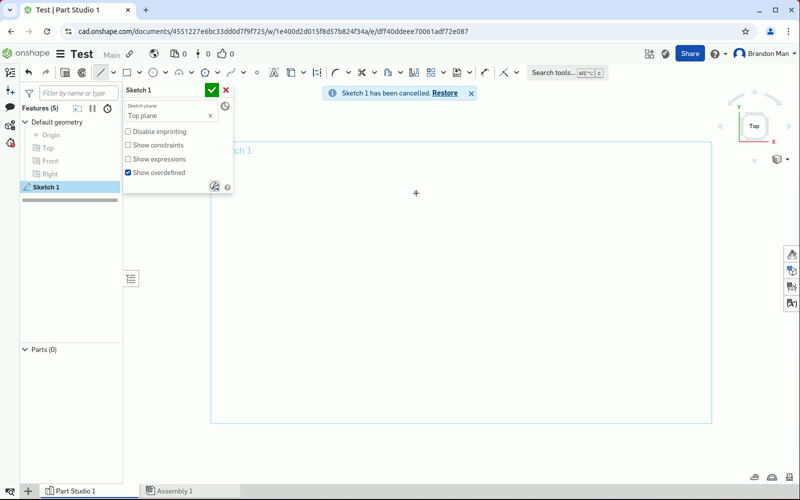
key_down(shift)
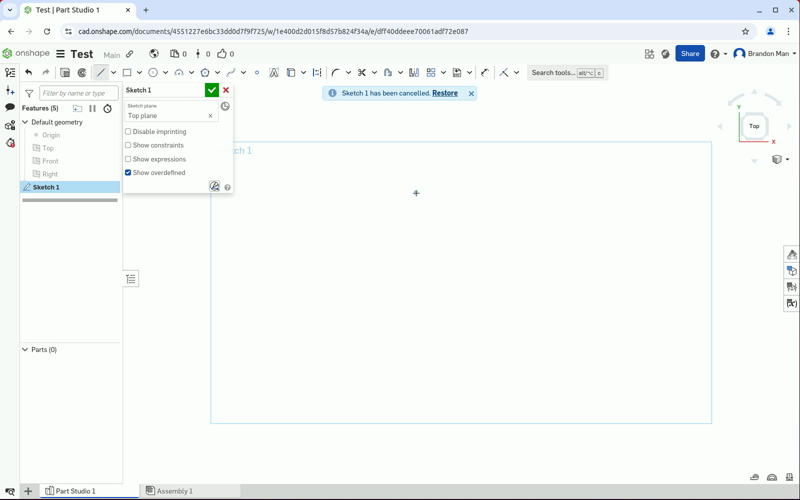
mouse_move(461, 283)
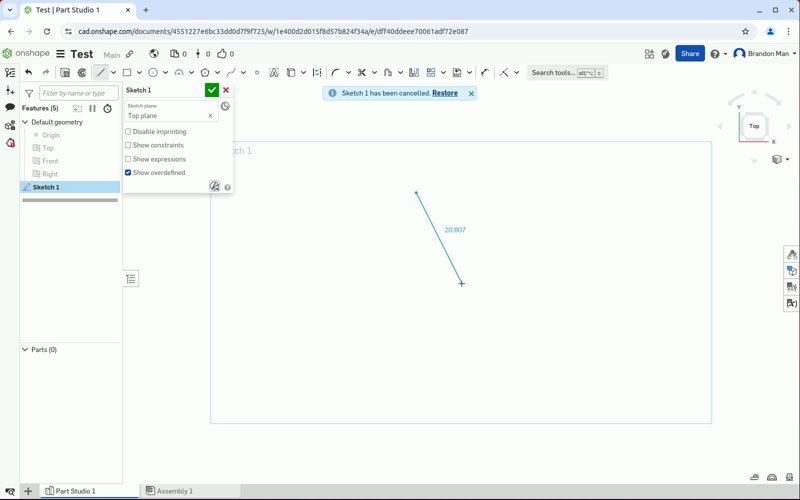
click(461, 283)
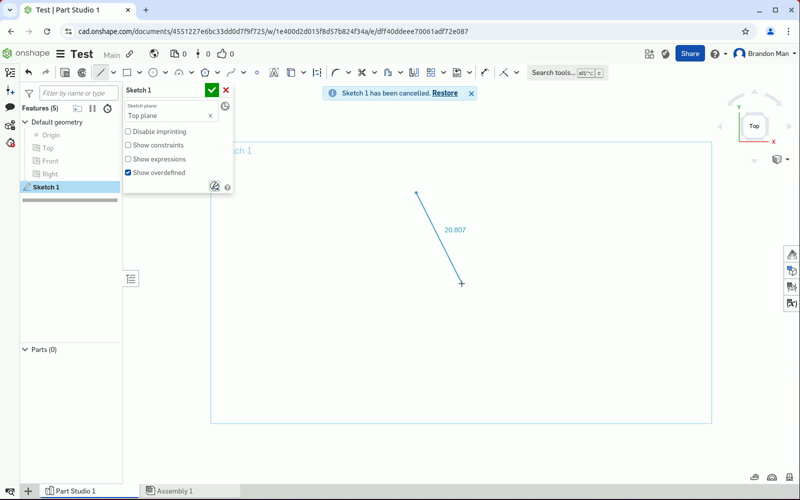
key_up(shift)
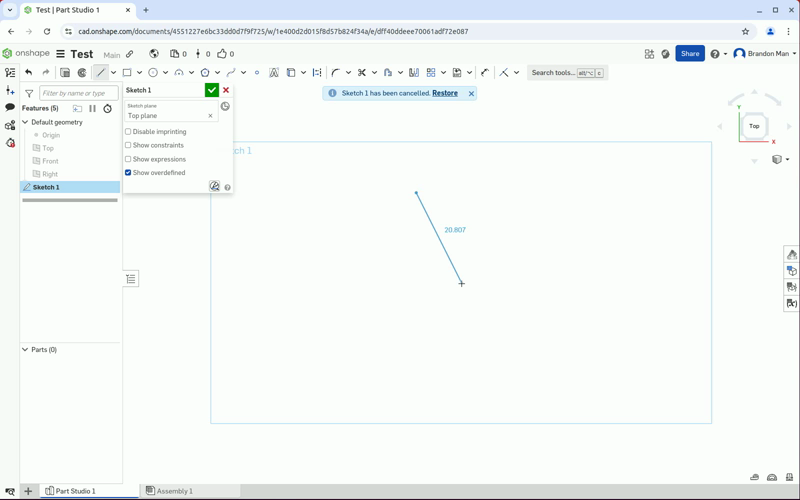
key_down(shift)
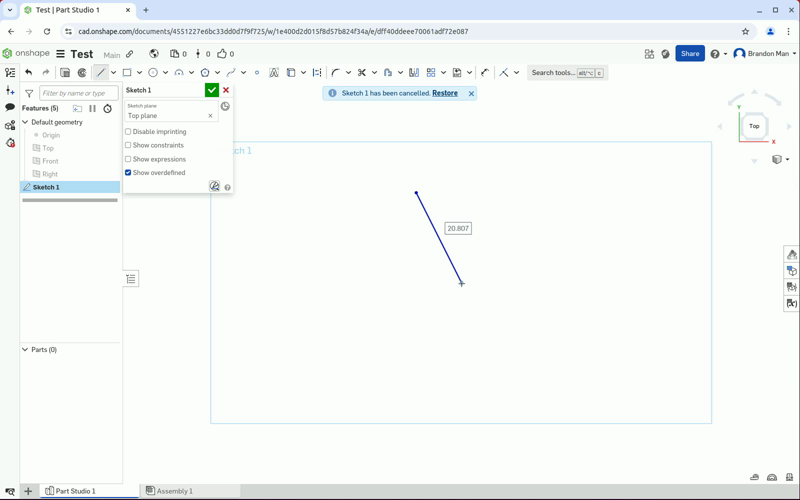
mouse_move(506, 192)
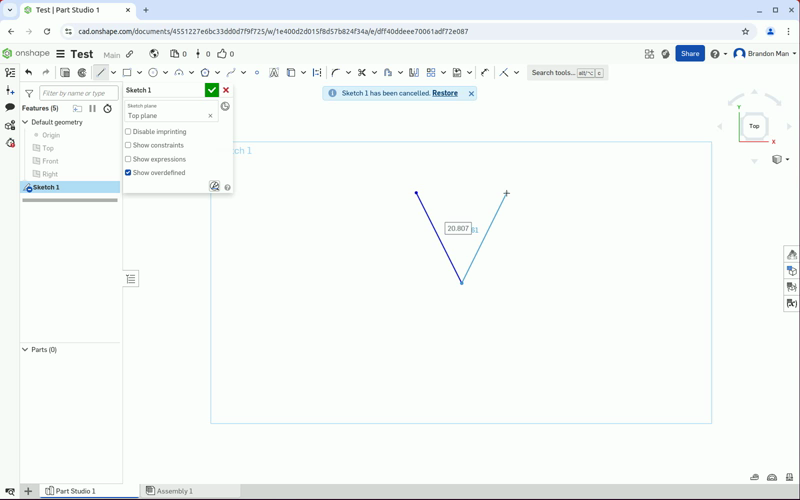
click(506, 192)
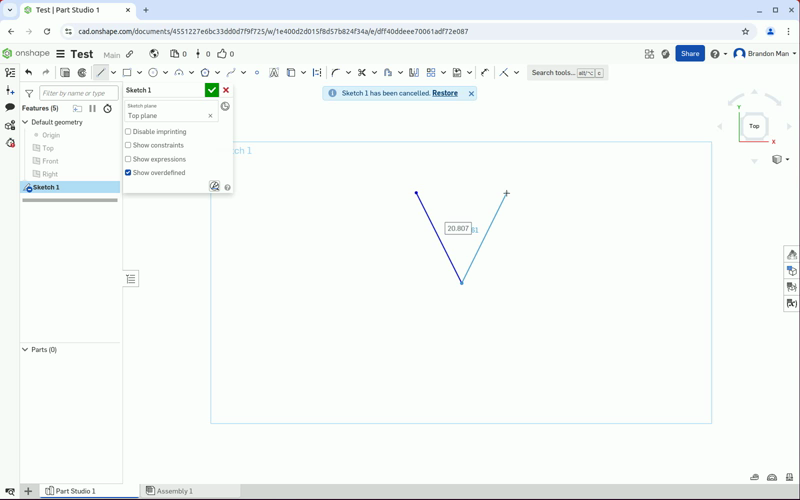
key_up(shift)
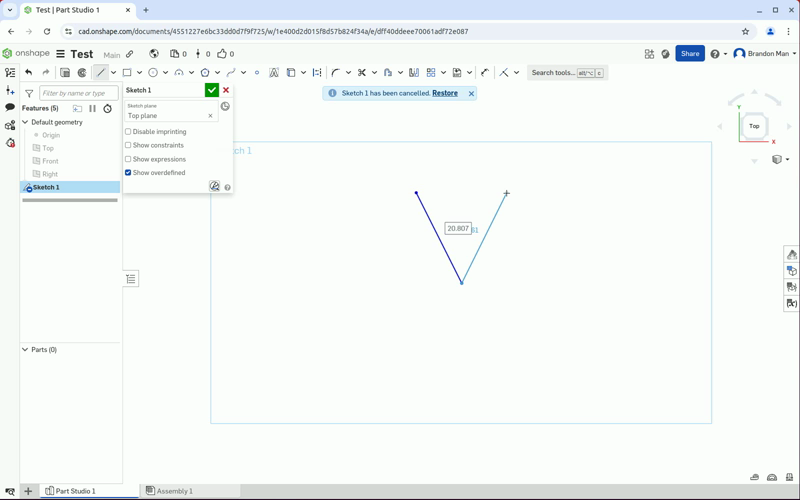
key_down(shift)
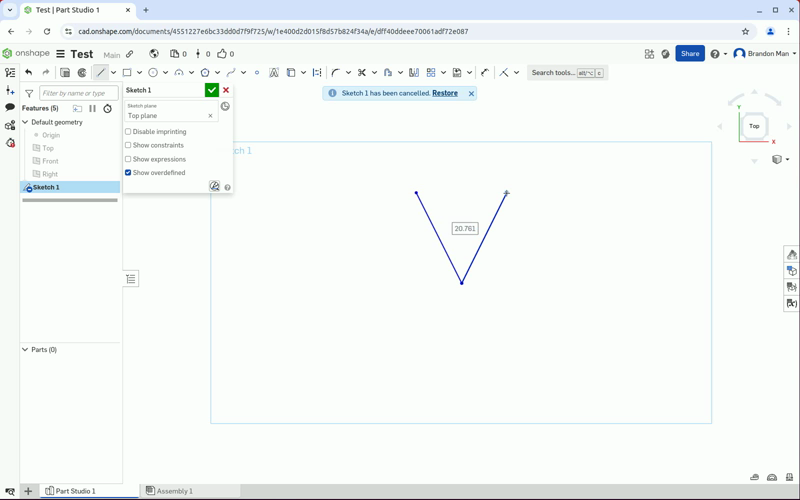
mouse_move(416, 192)
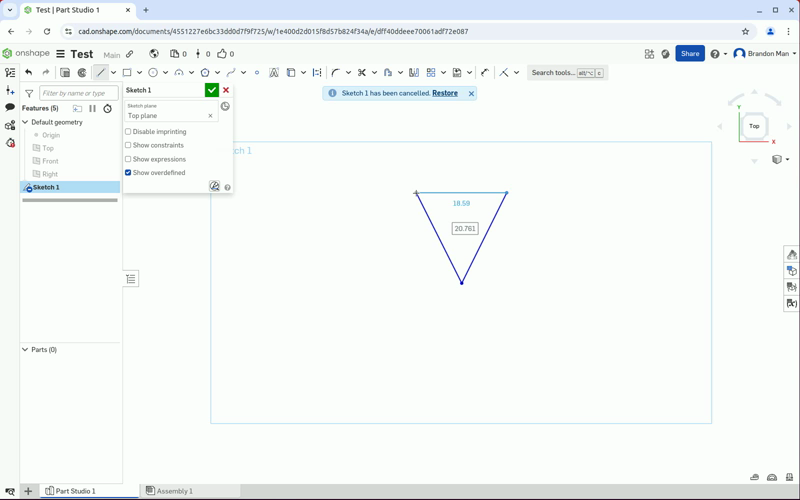
key_up(shift)
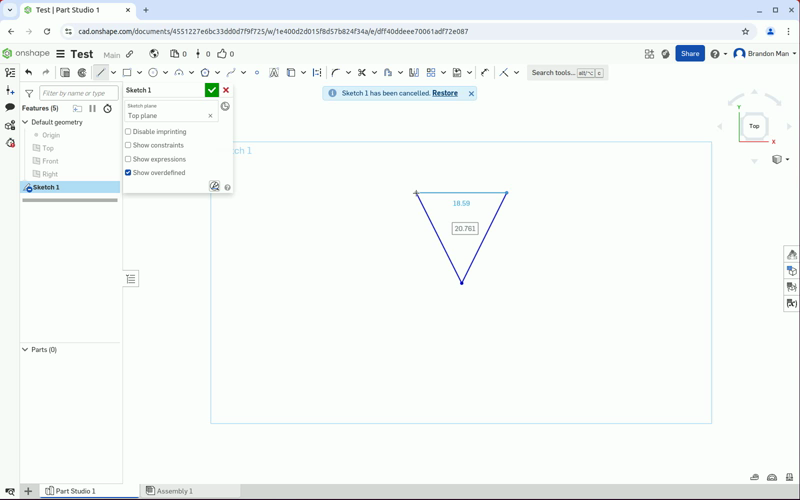
click(416, 192)
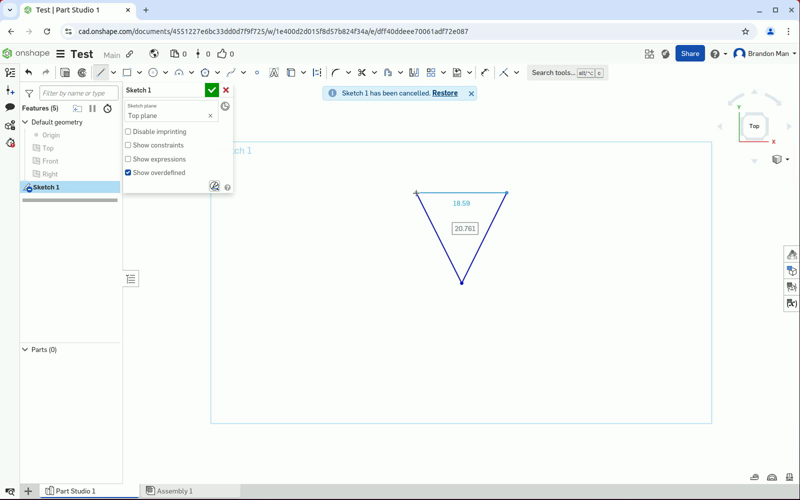
key(esc)
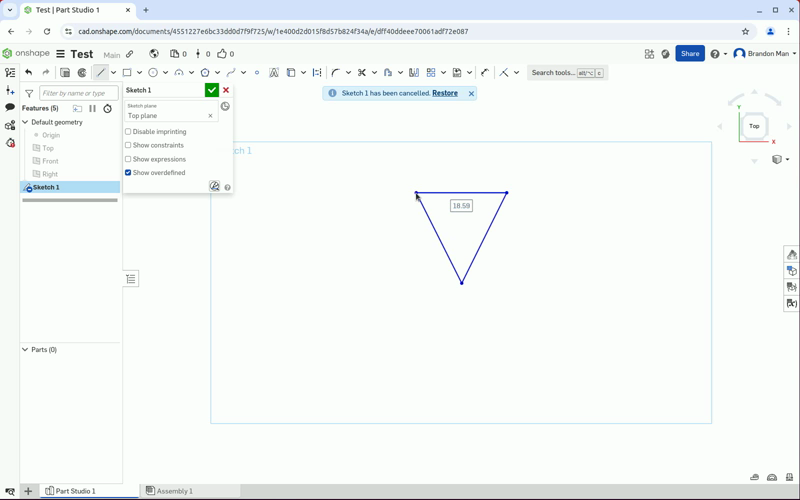
mouse_move(467, 258)
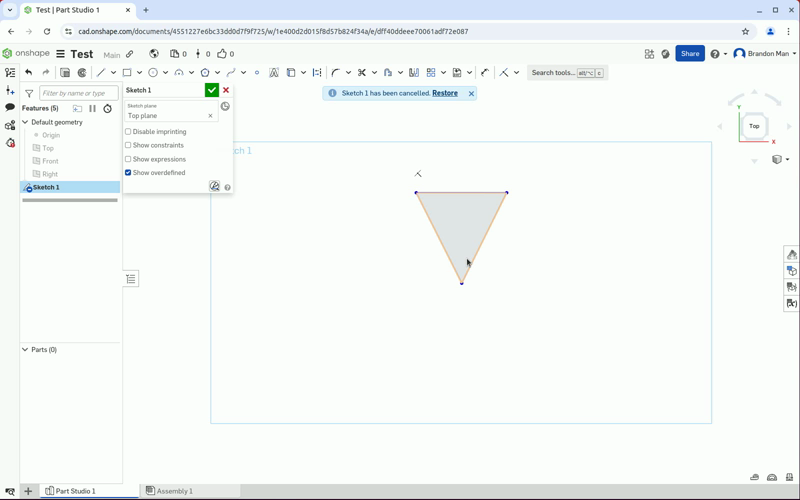
click(467, 258)
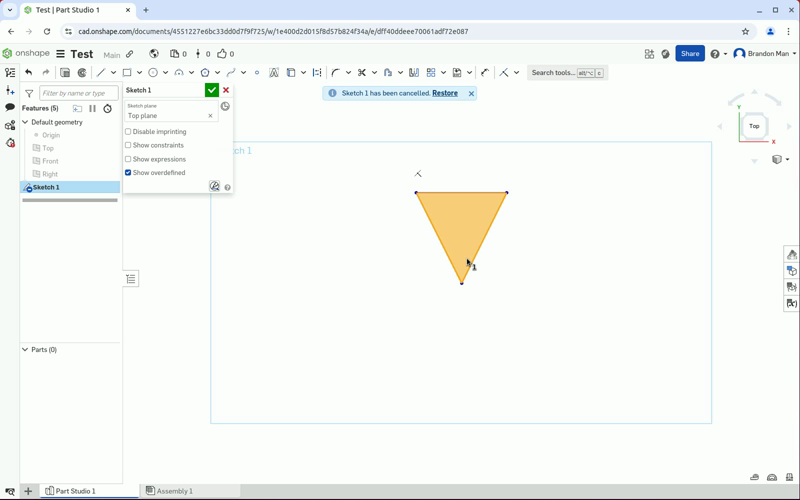
mouse_move(73, 352)
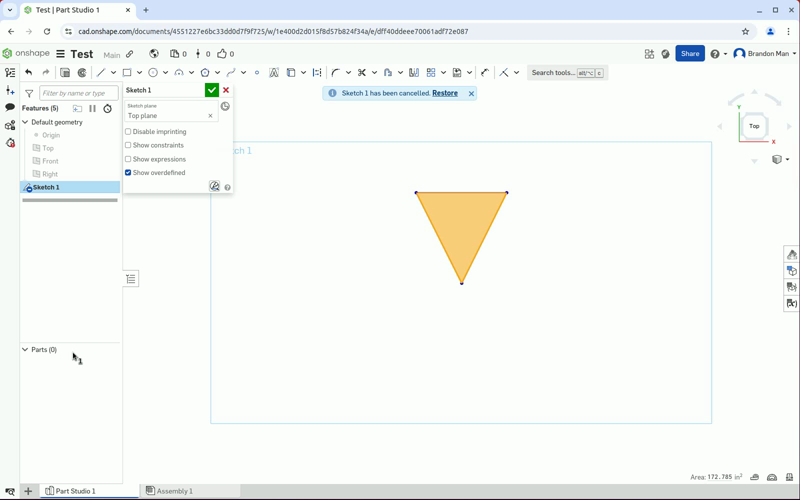
key(shift+y)
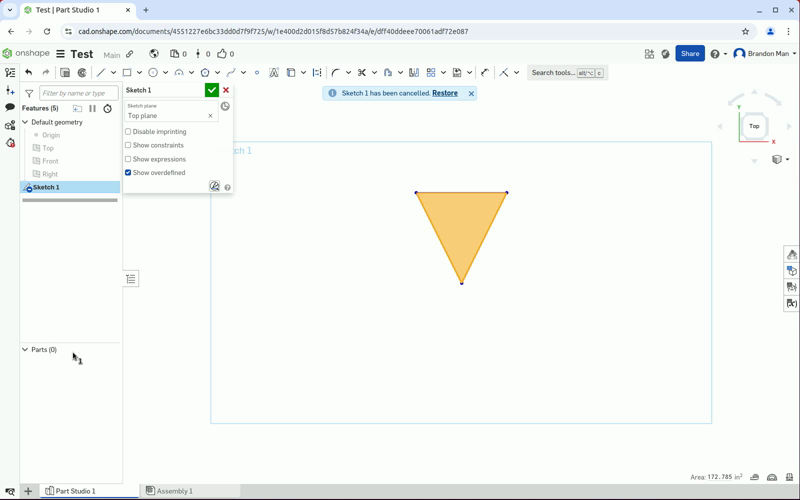
key(shift+e)
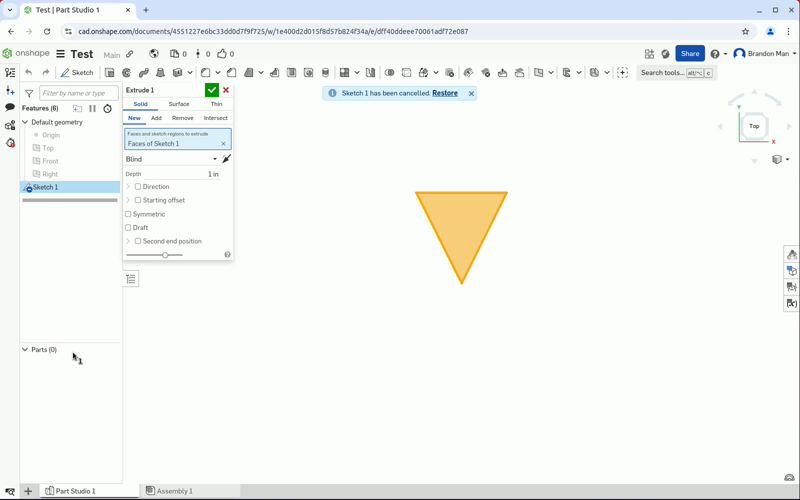
mouse_move(143, 106)
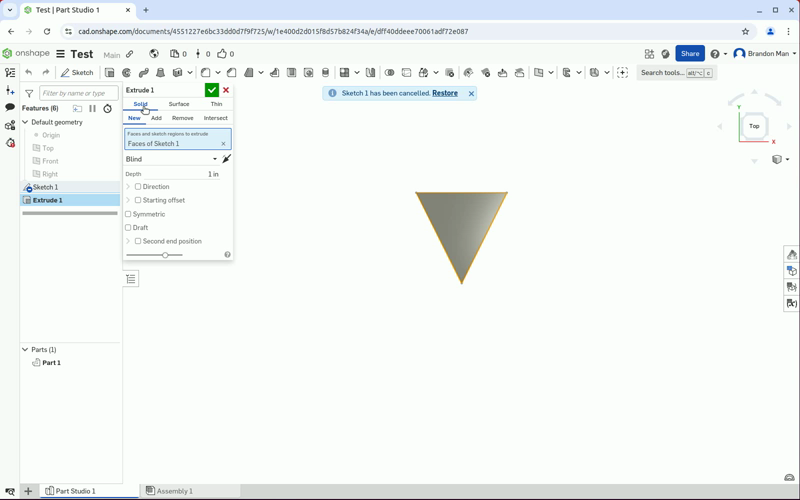
click(143, 106)
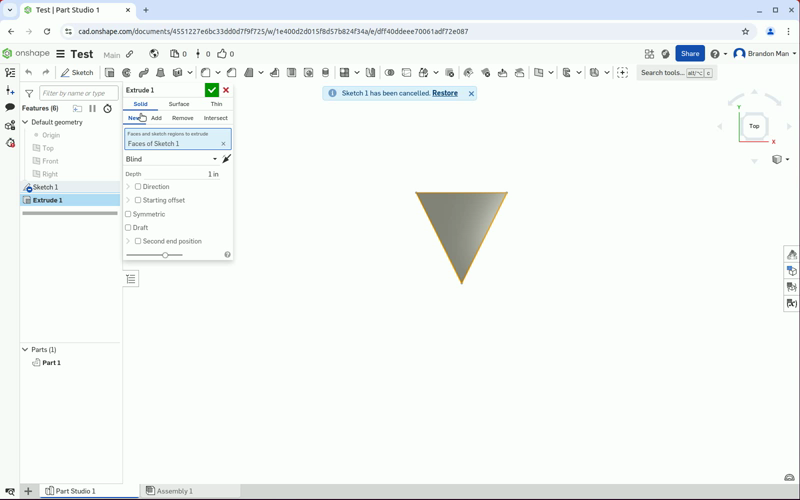
mouse_move(137, 120)
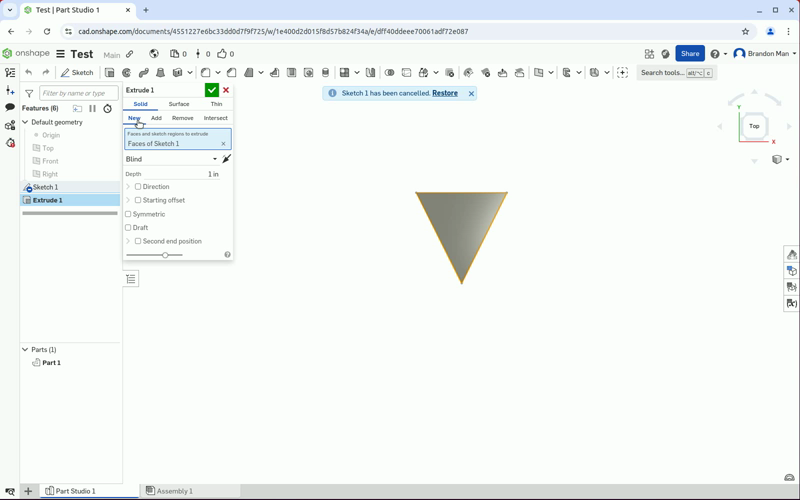
click(137, 120)
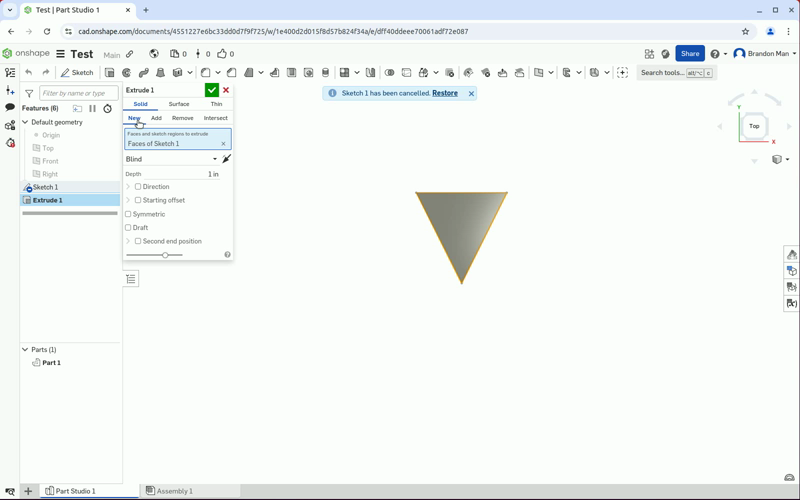
key(tab, 4)
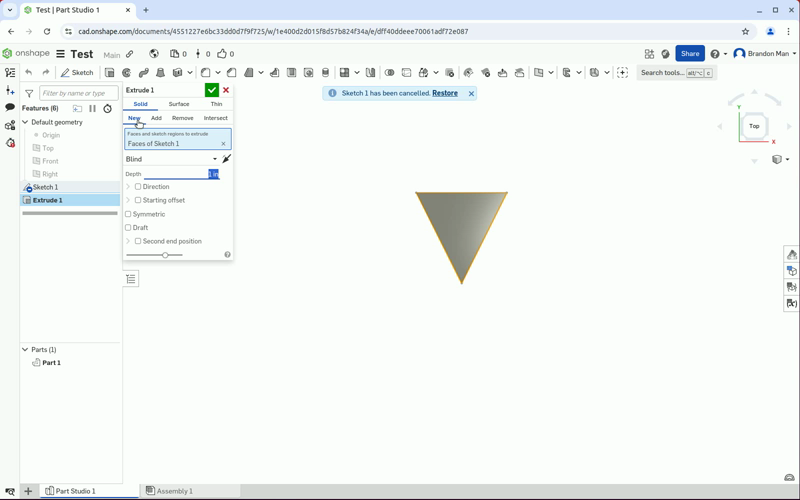
text(-13.961)
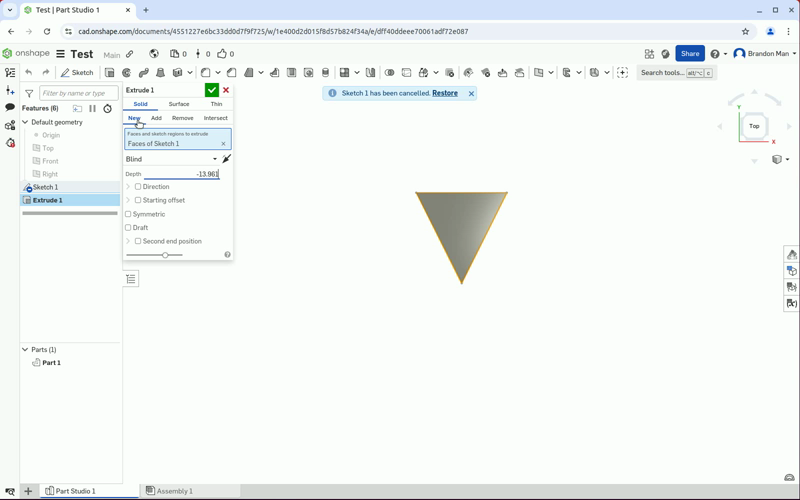
key(enter)
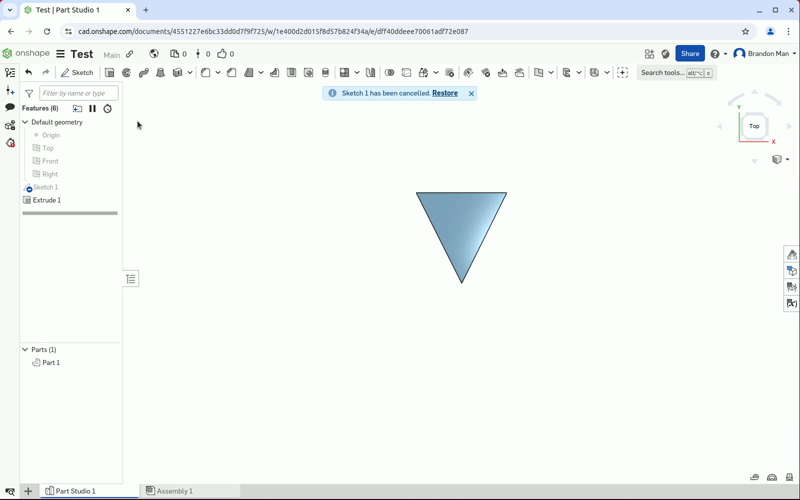
key(shift+h)
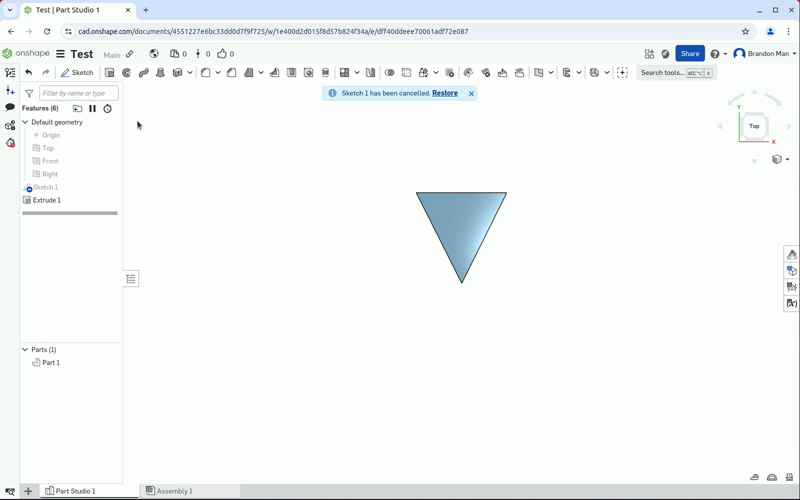
key(shift+h)
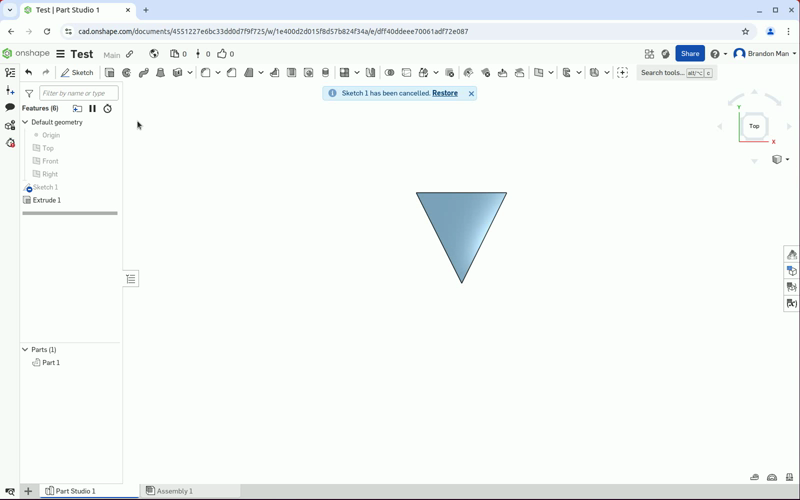
mouse_move(73, 189)
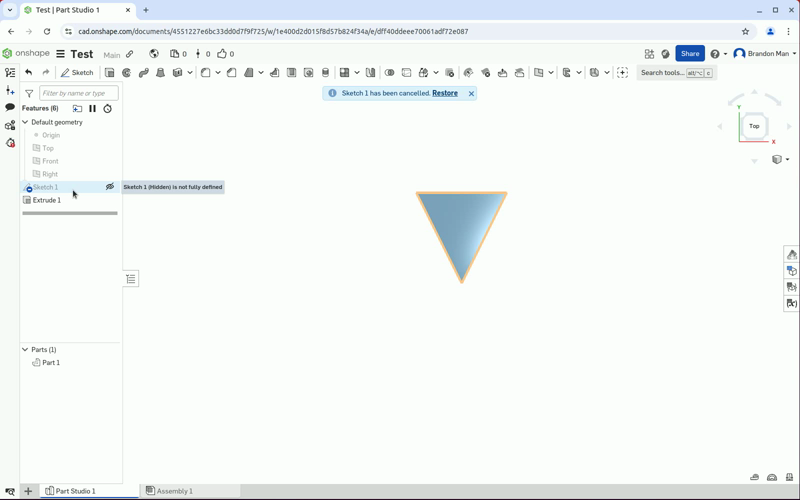
click(73, 189)
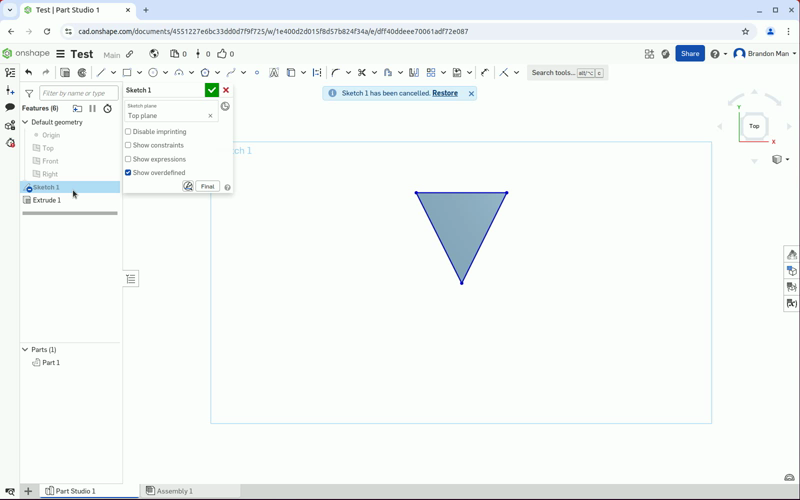
mouse_move(229, 92)
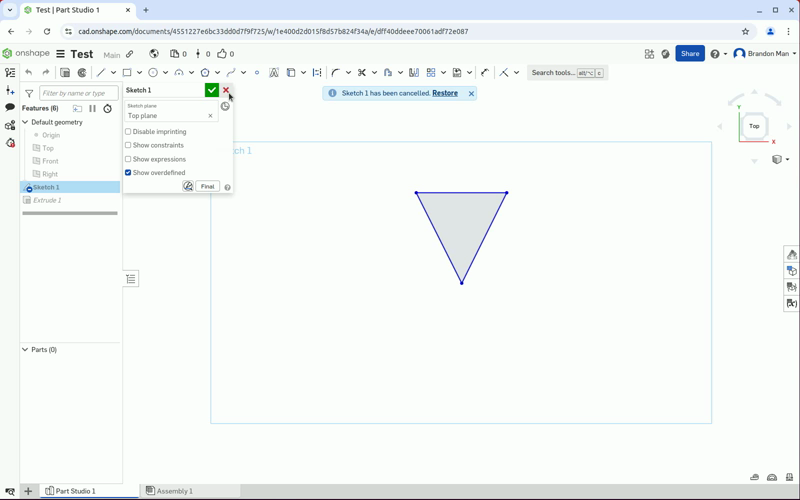
click(229, 92)
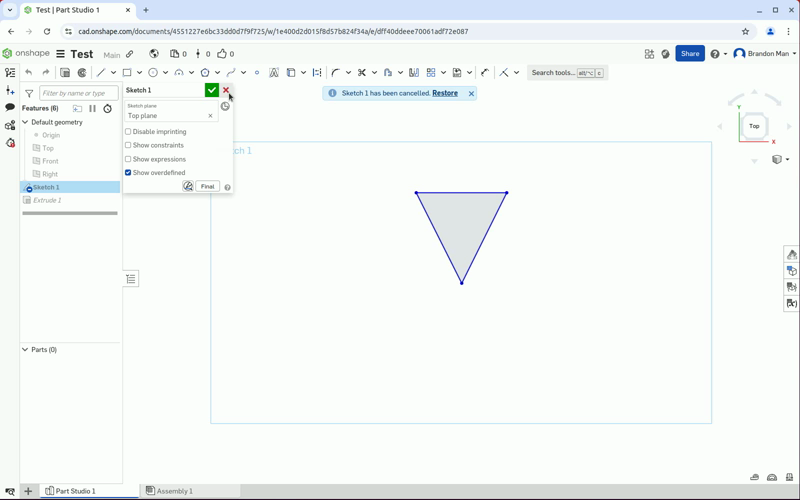
key(shift+s)
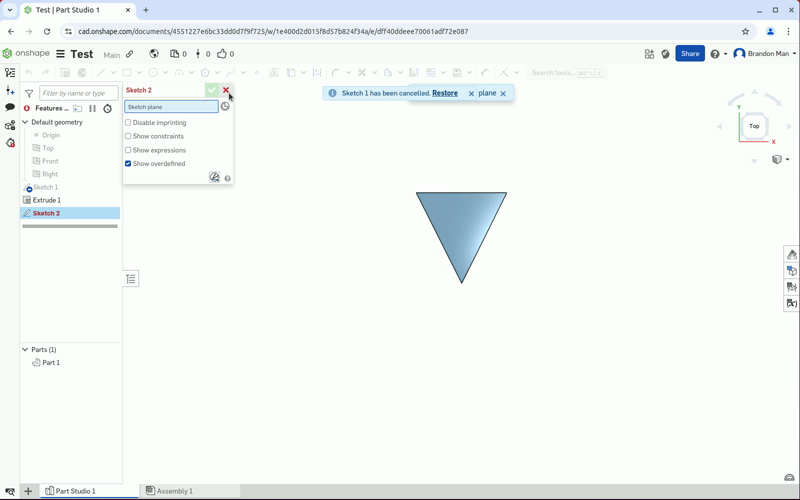
mouse_move(73, 150)
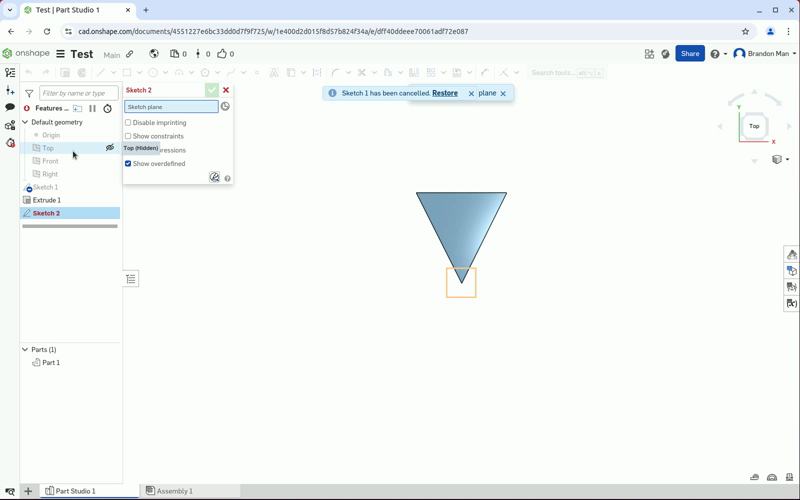
click(73, 150)
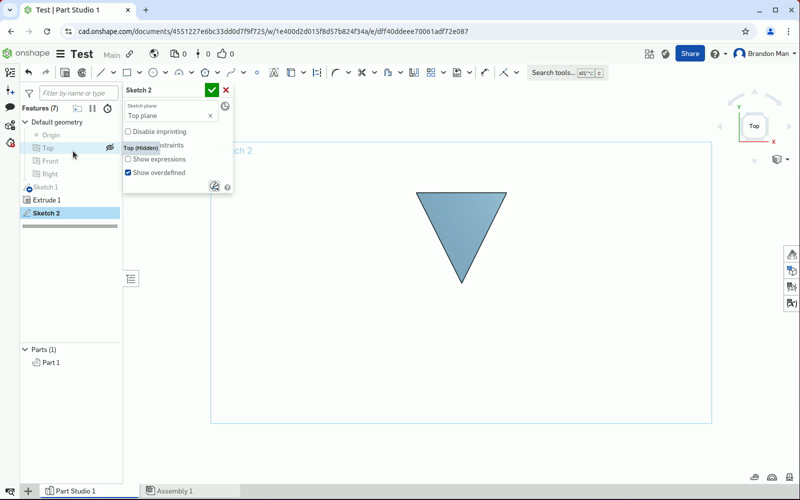
mouse_move(73, 352)
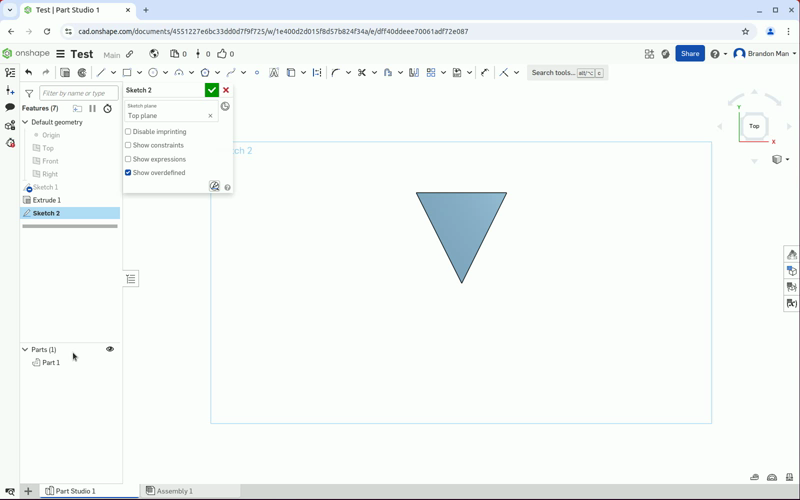
key(y)
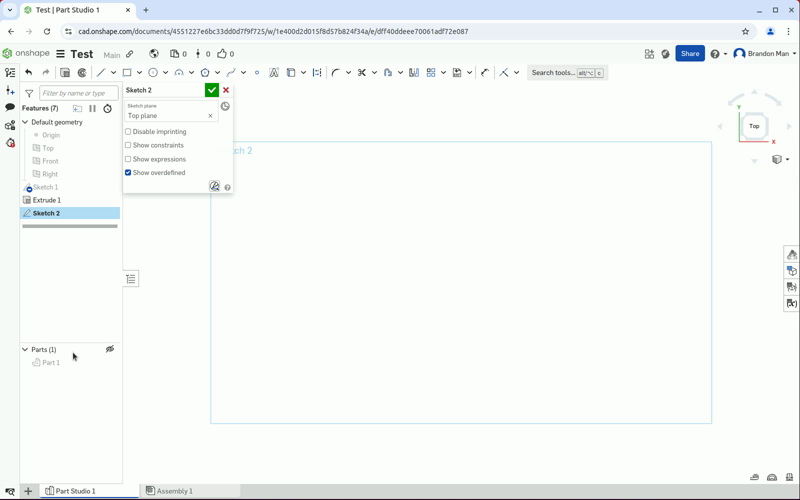
key(l)
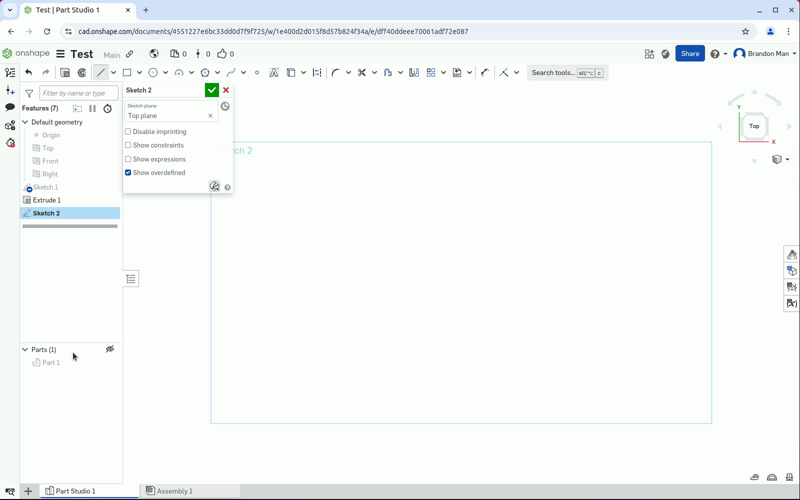
key_down(shift)
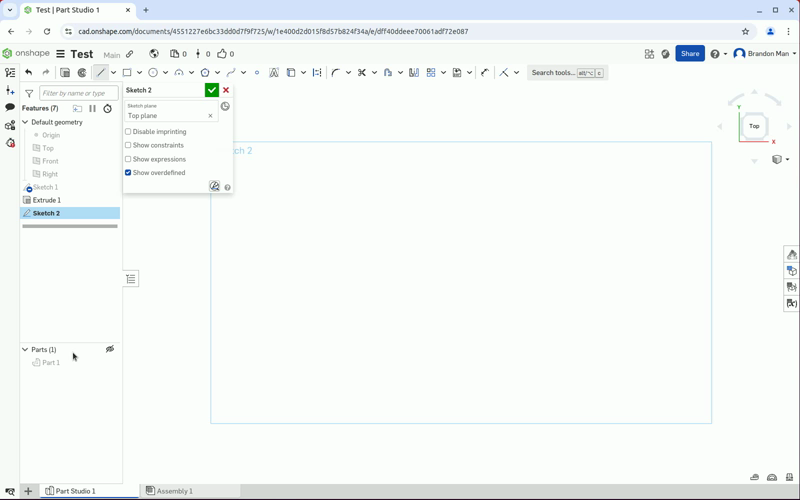
mouse_move(438, 238)
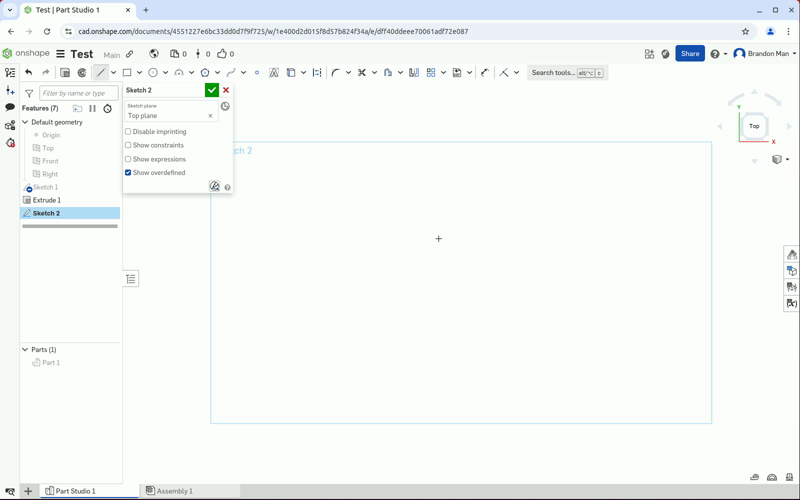
click(438, 238)
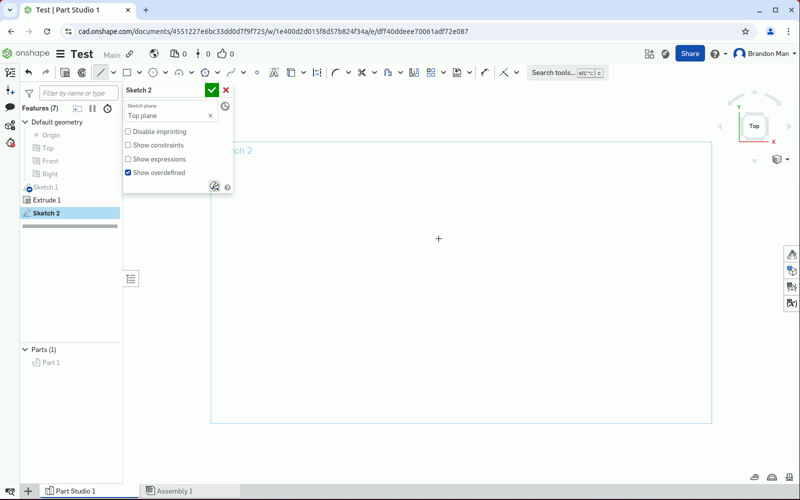
key_up(shift)
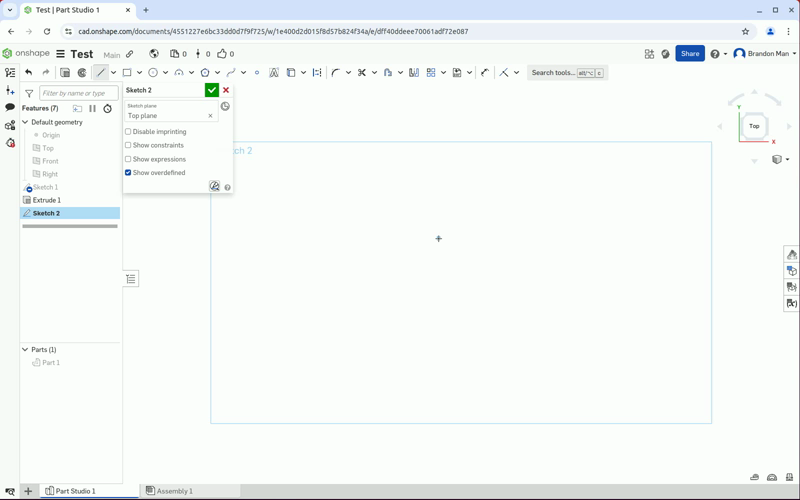
key_down(shift)
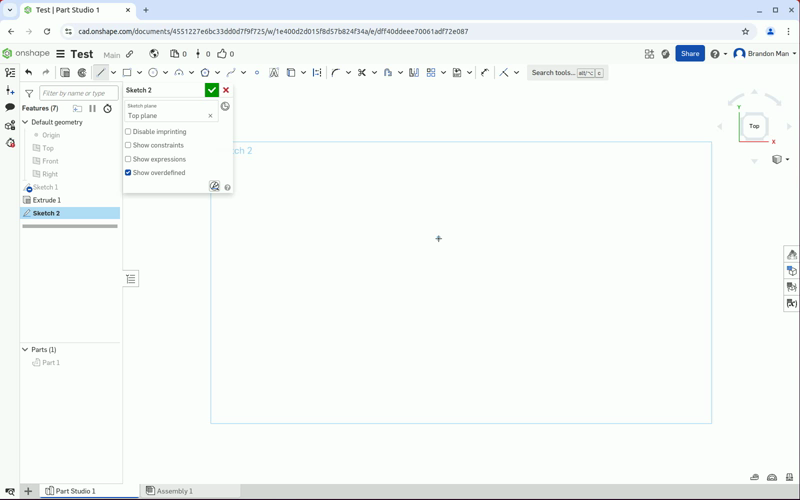
mouse_move(468, 238)
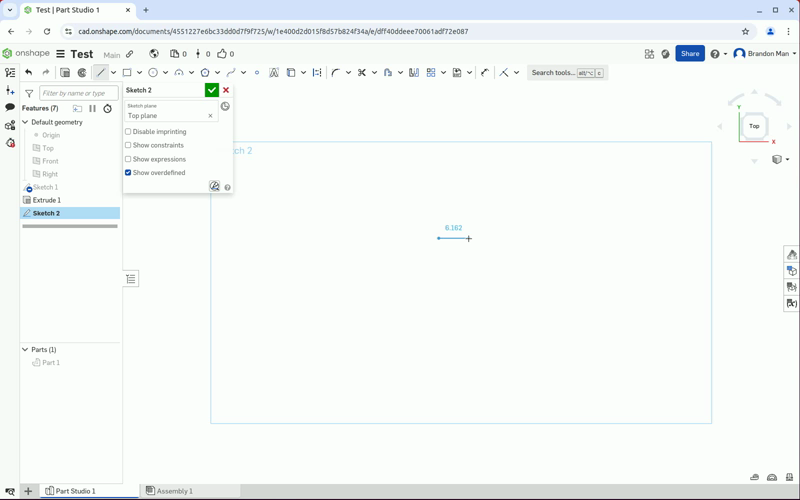
mouse_move(461, 283)
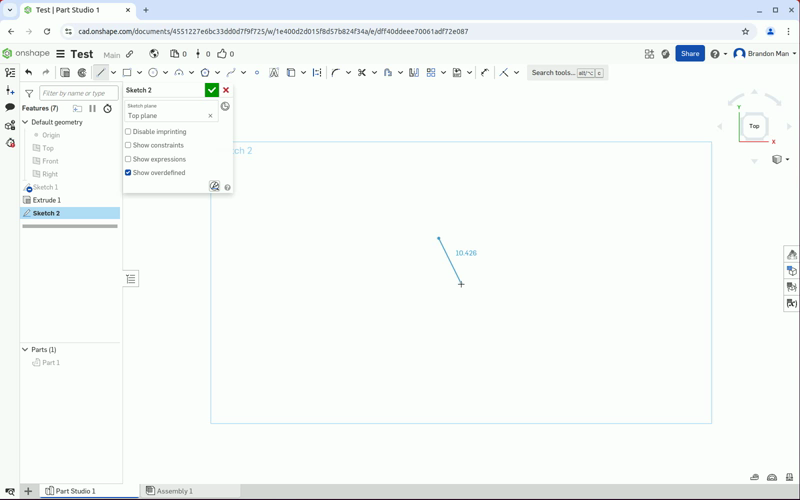
click(461, 283)
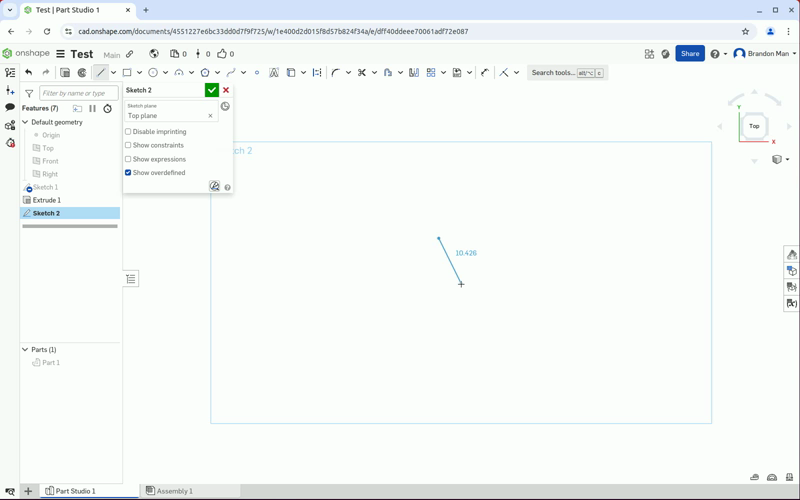
key_up(shift)
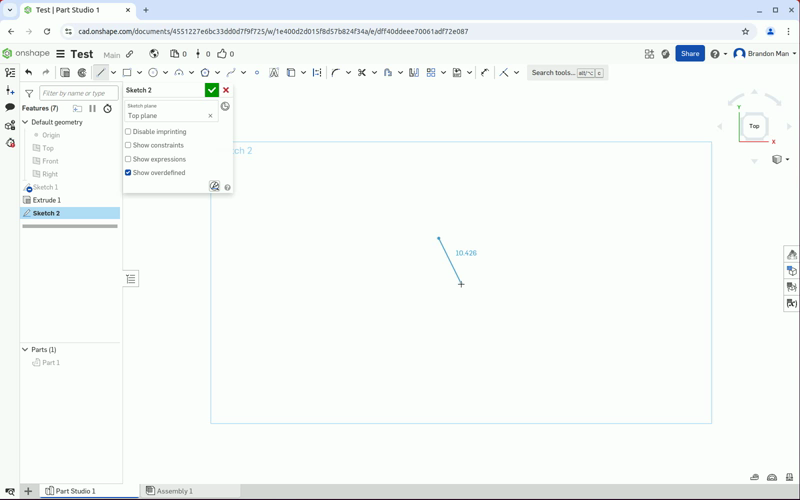
key_down(shift)
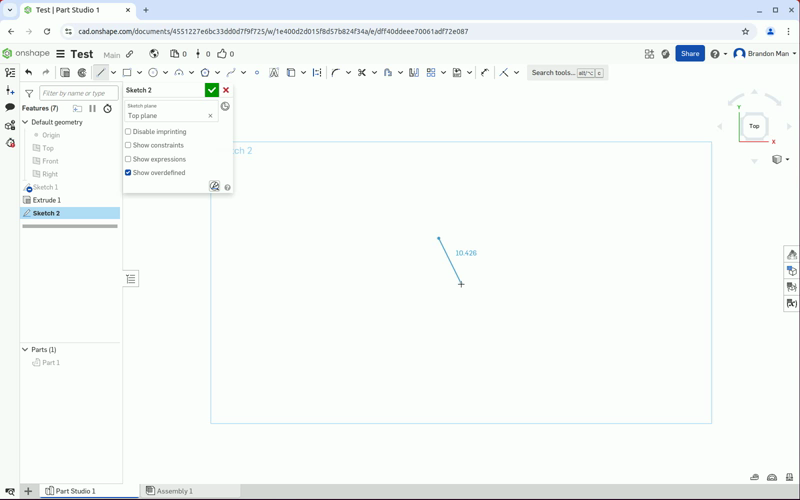
mouse_move(491, 283)
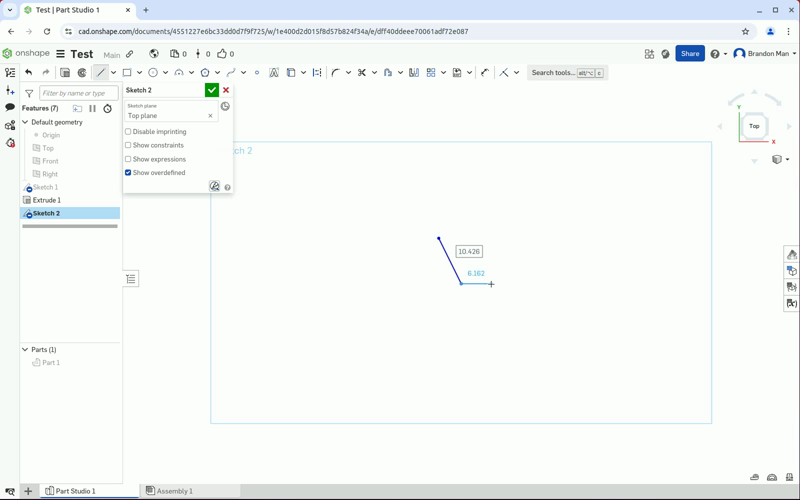
mouse_move(483, 238)
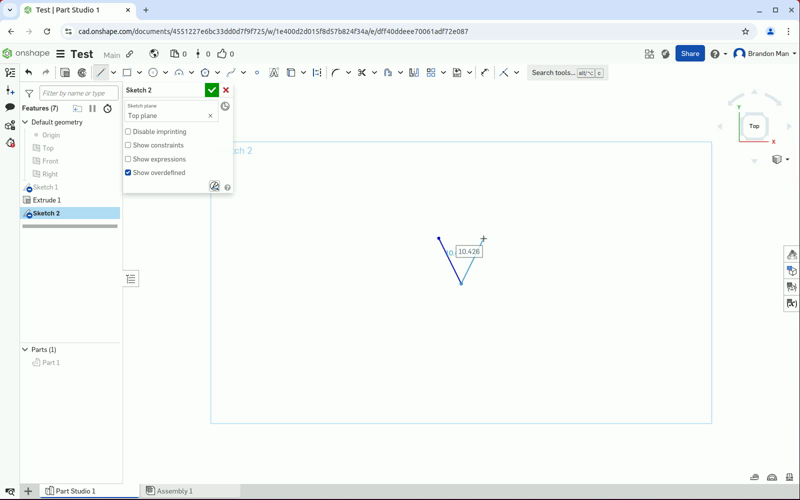
click(483, 238)
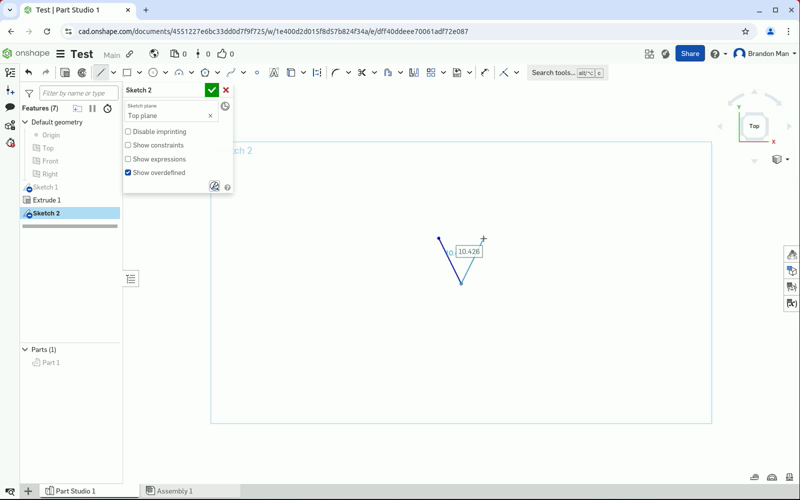
key_up(shift)
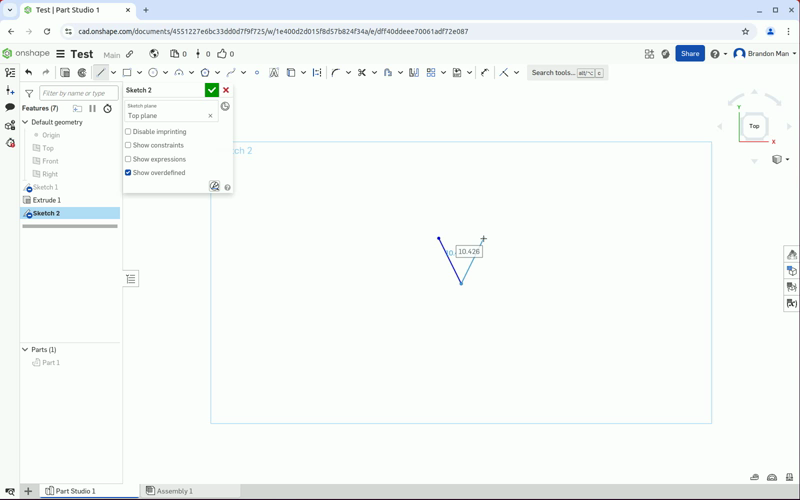
mouse_move(513, 238)
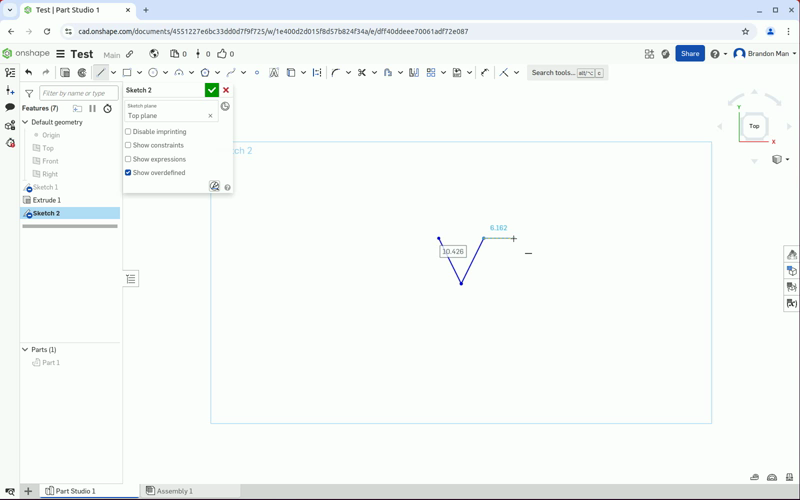
key_down(shift)
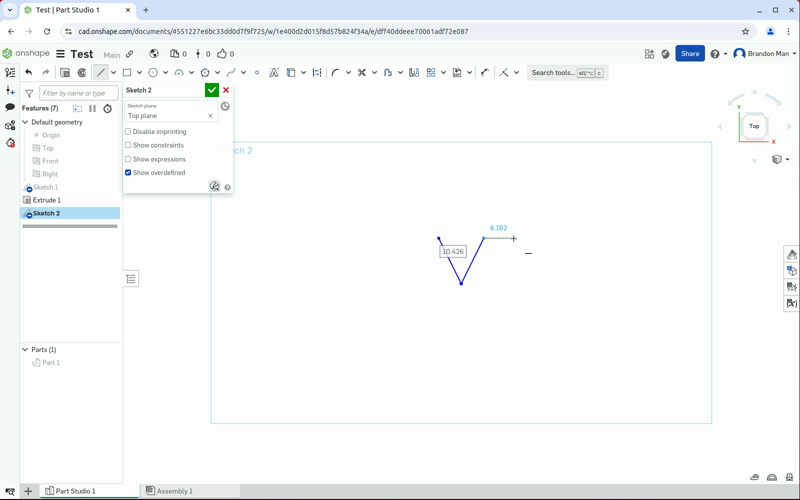
mouse_move(438, 238)
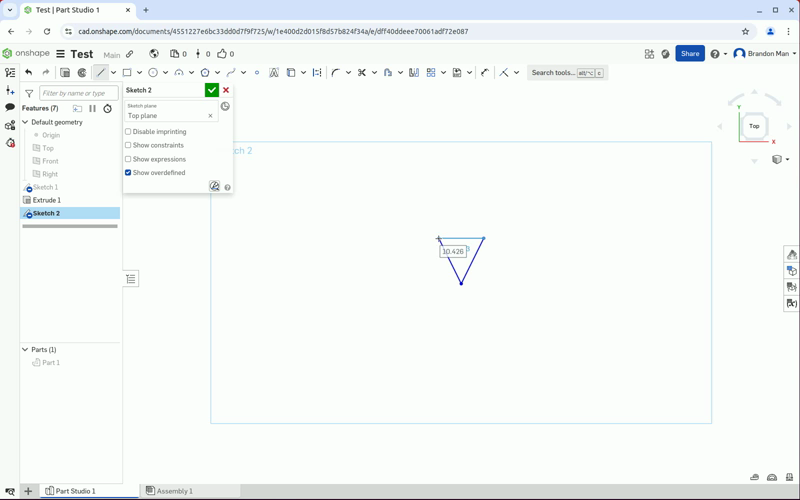
key_up(shift)
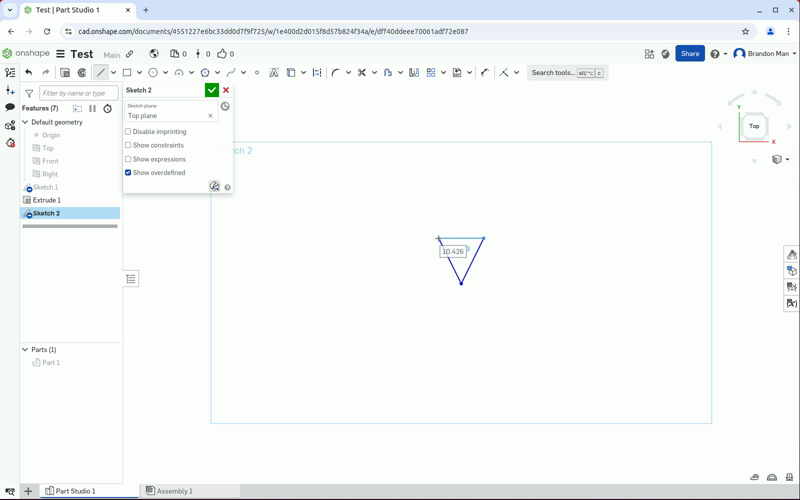
click(438, 238)
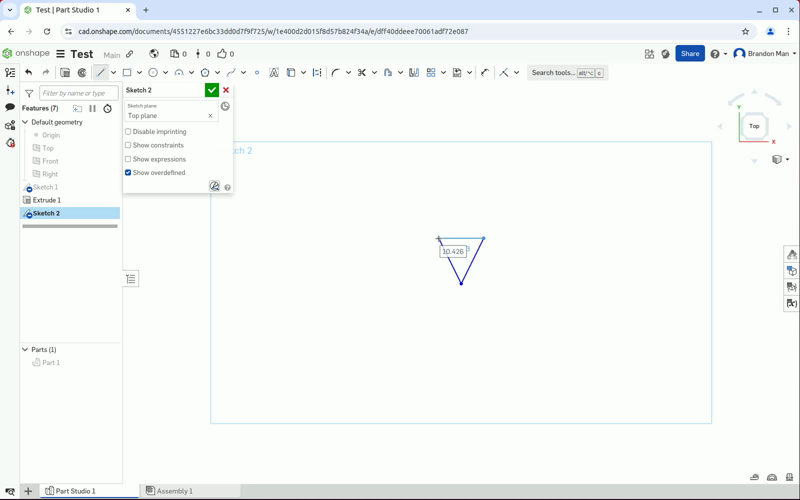
key(esc)
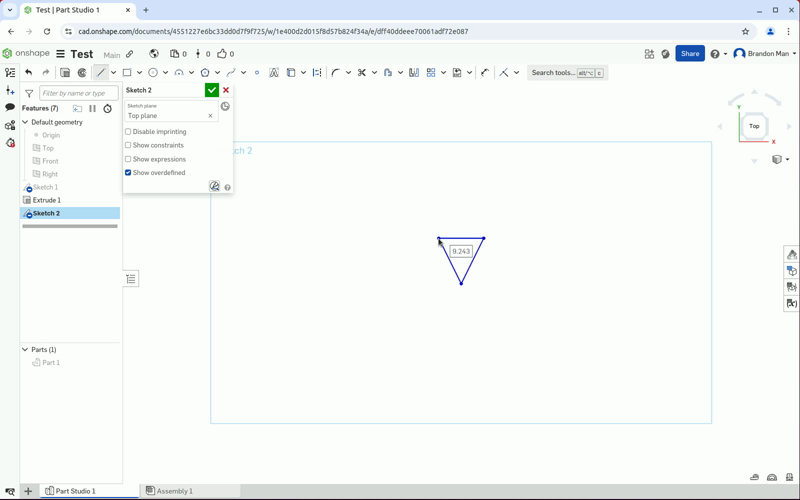
mouse_move(464, 252)
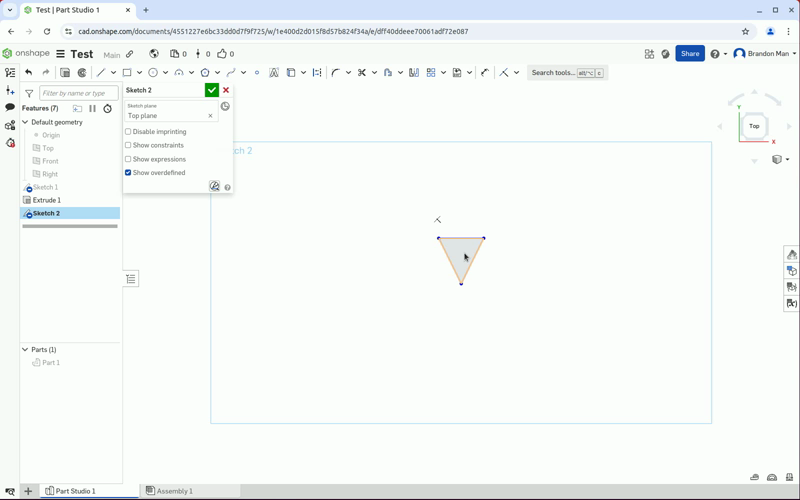
scroll(6)
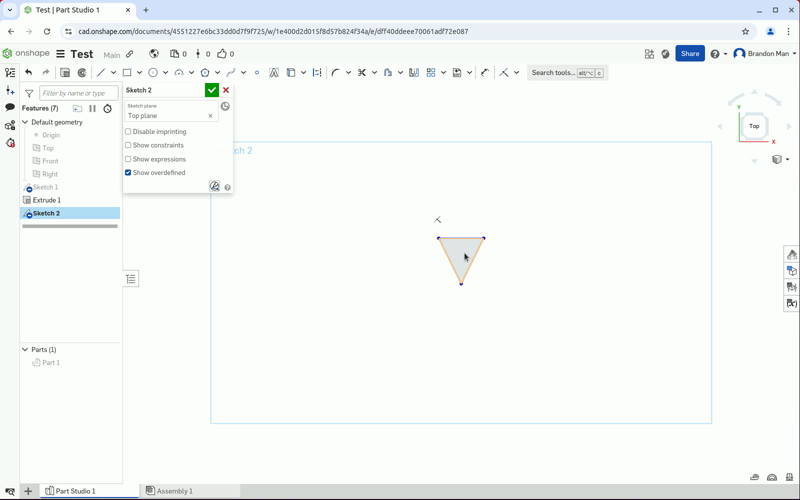
scroll(6)
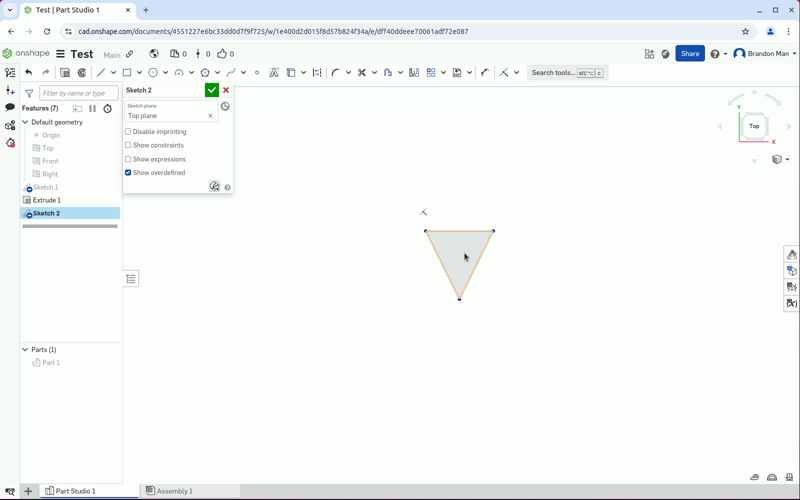
scroll(6)
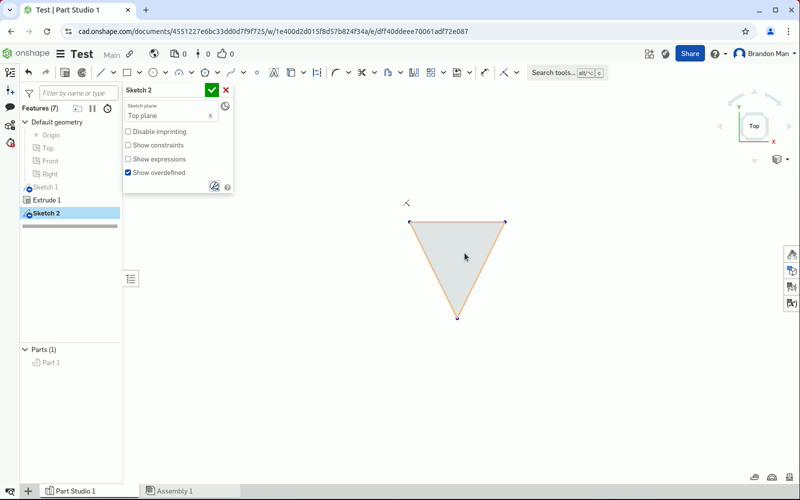
scroll(6)
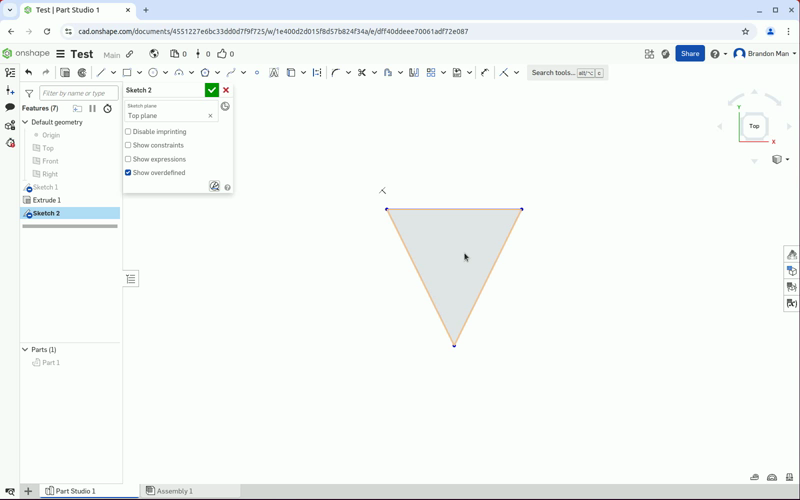
scroll(6)
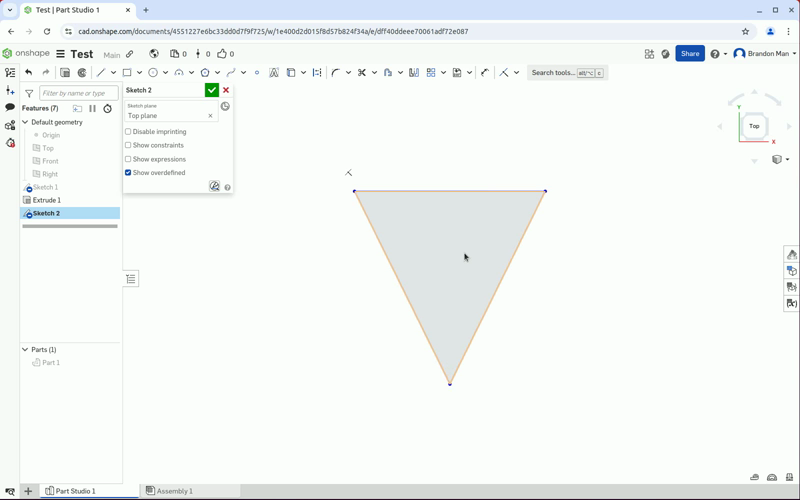
scroll(6)
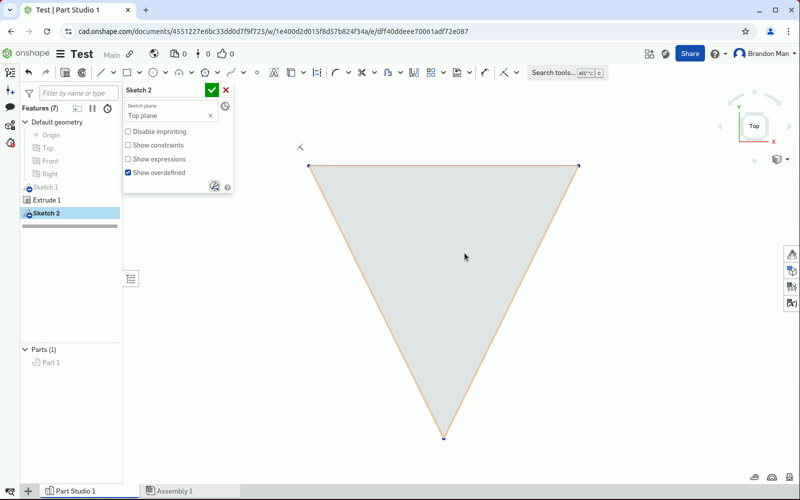
scroll(6)
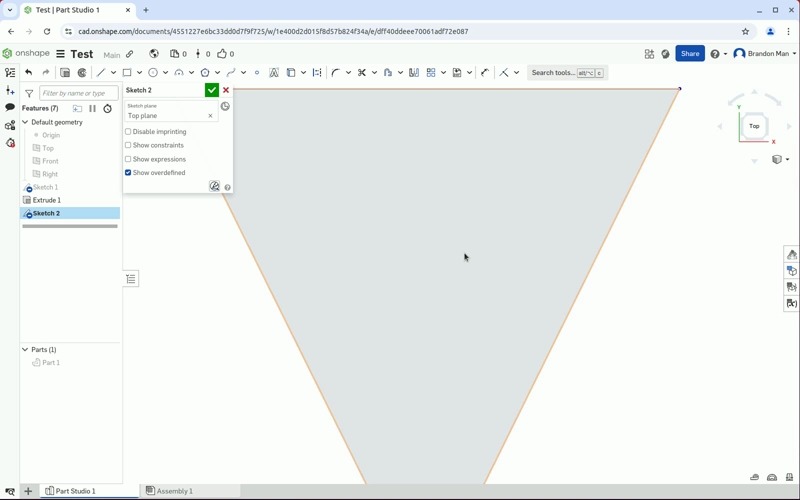
click(464, 252)
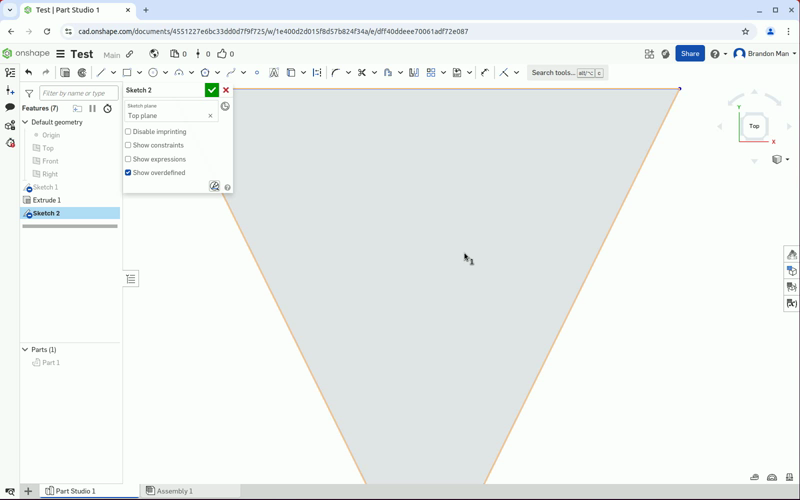
scroll(-6)
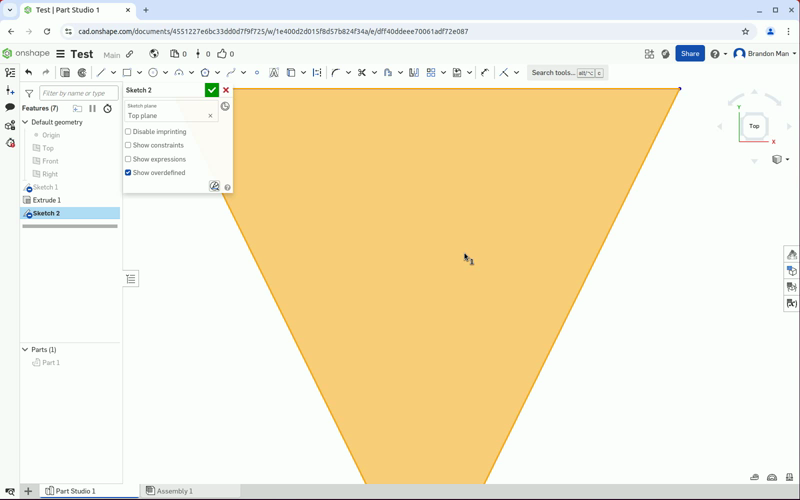
scroll(-6)
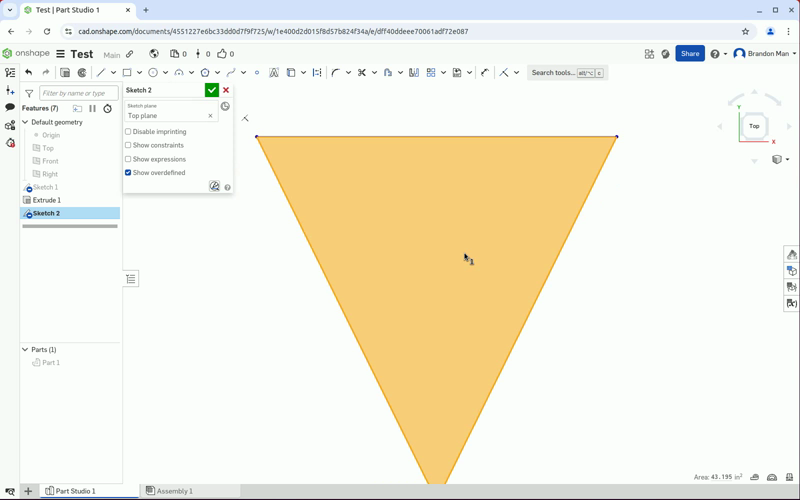
scroll(-6)
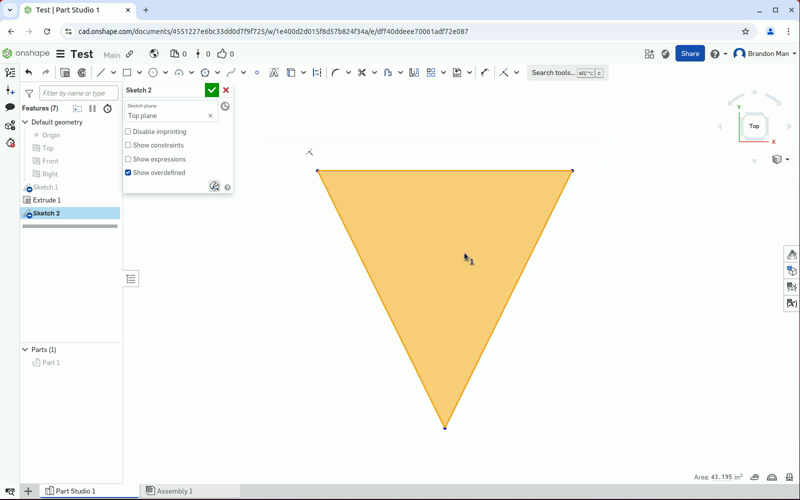
scroll(-6)
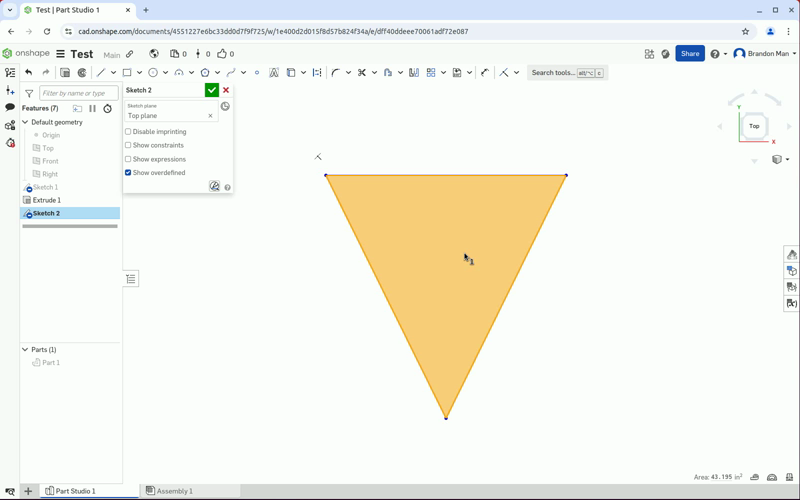
scroll(-6)
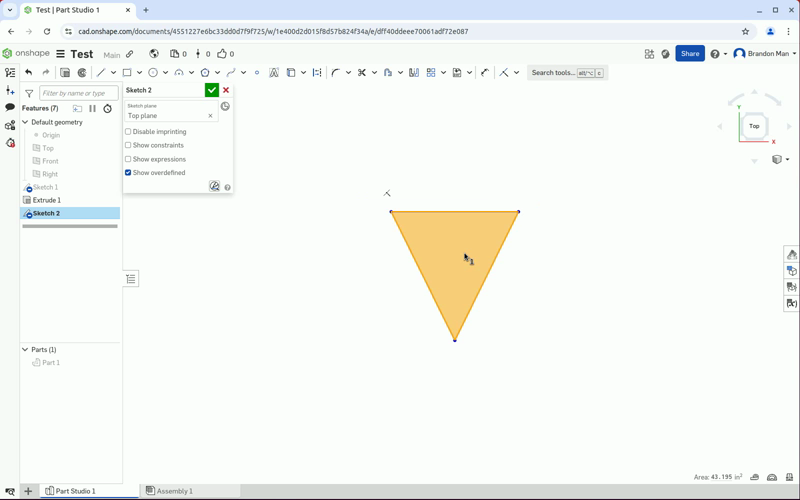
scroll(-6)
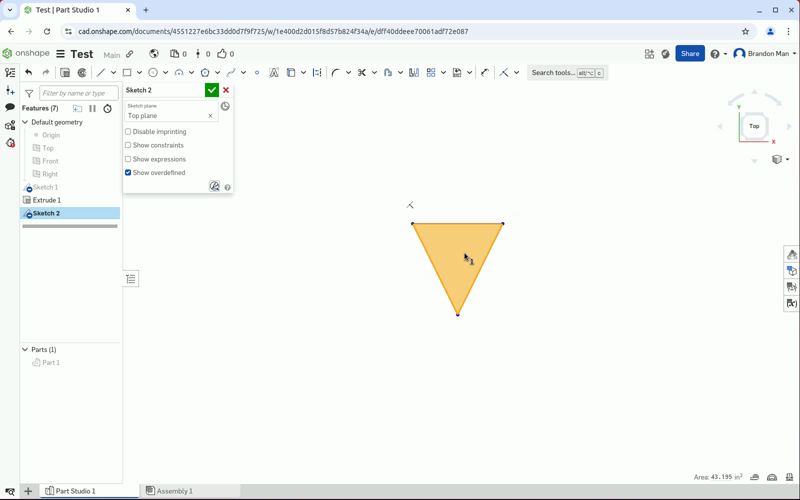
scroll(-6)
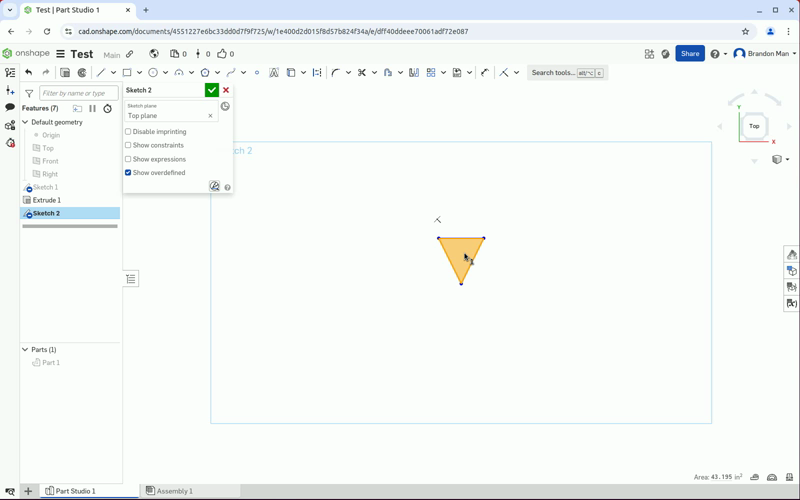
mouse_move(73, 352)
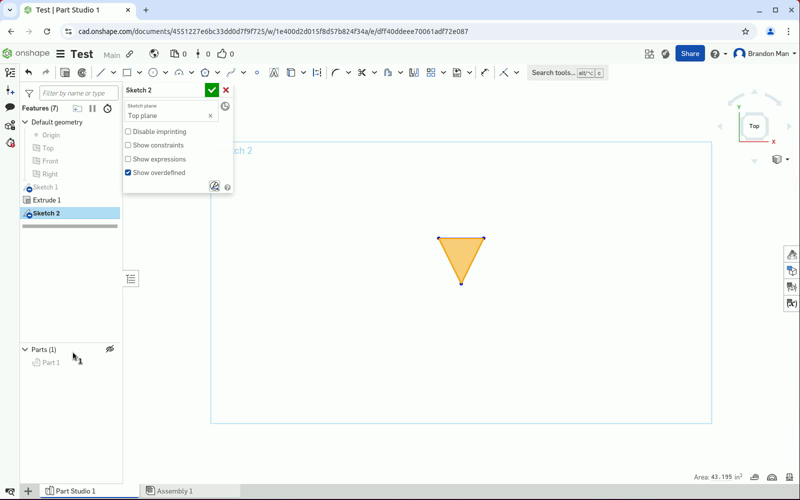
key(shift+y)
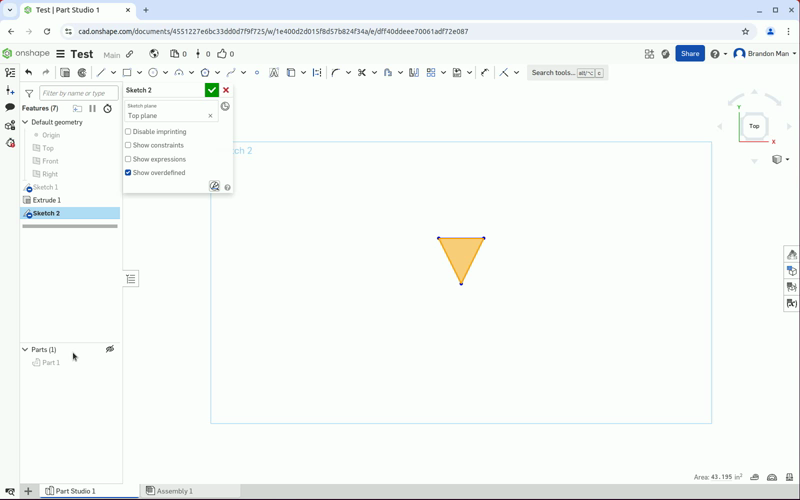
key(shift+e)
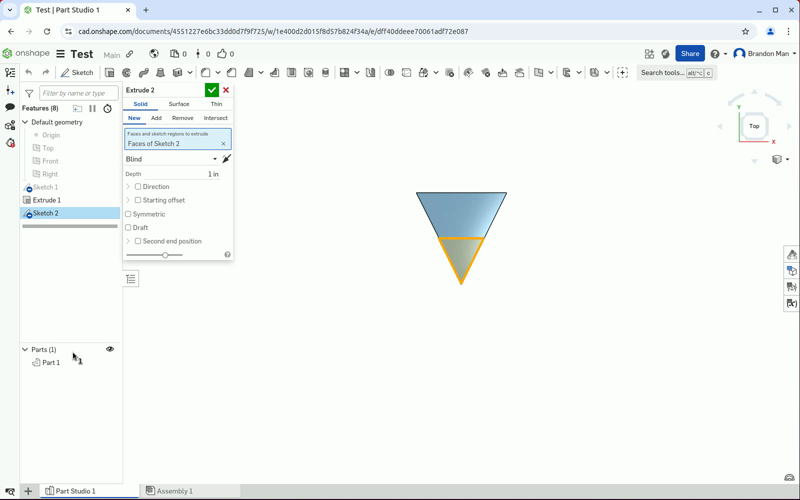
mouse_move(143, 106)
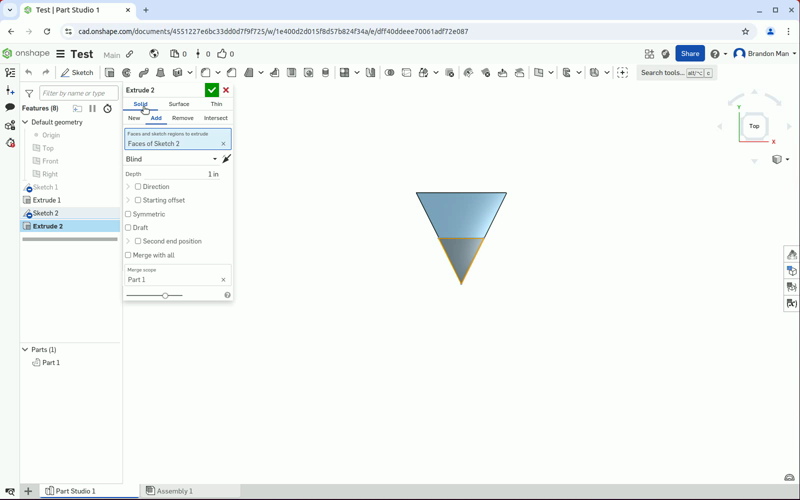
click(143, 106)
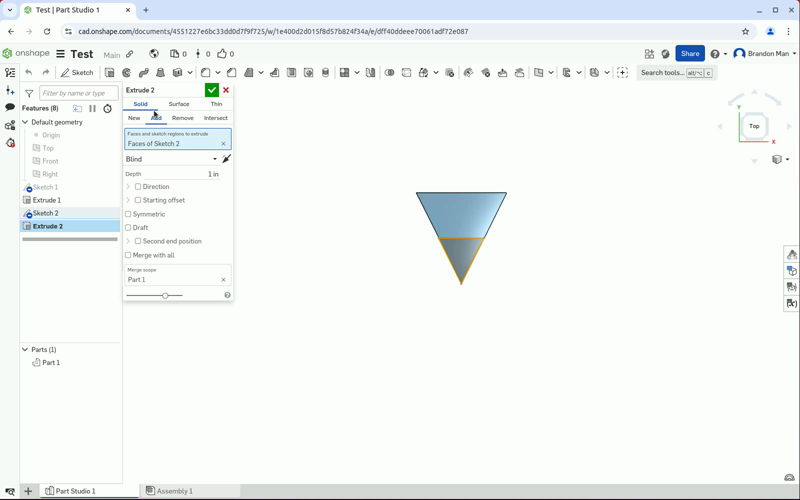
mouse_move(186, 120)
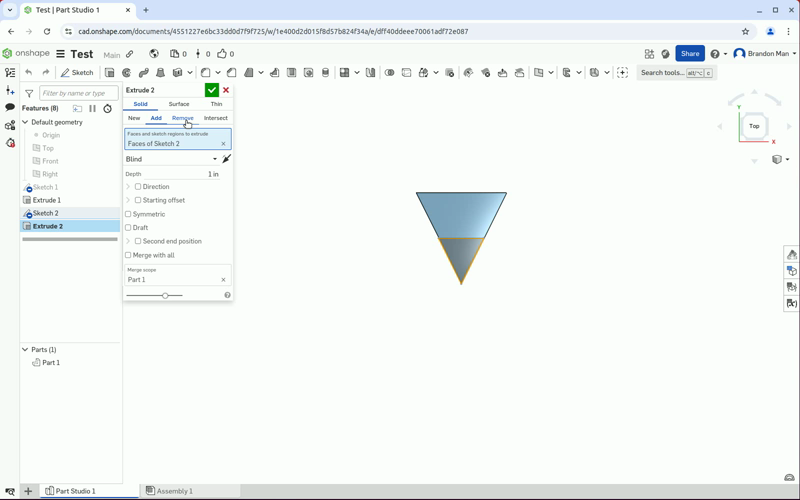
click(186, 120)
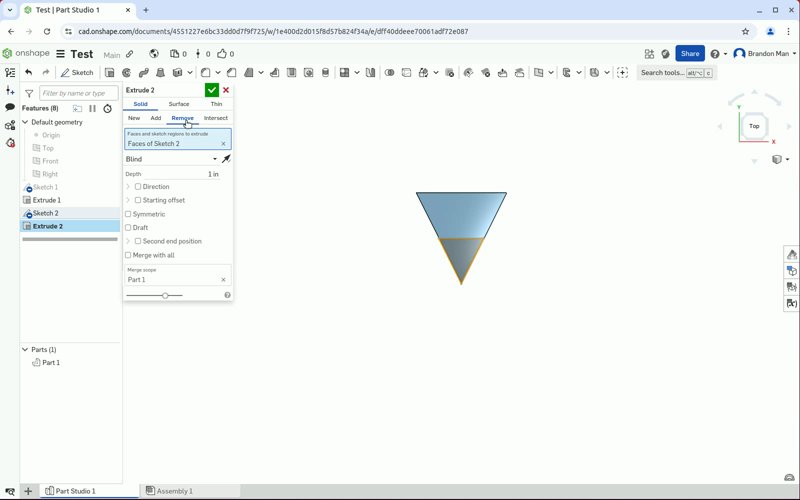
key(tab, 4)
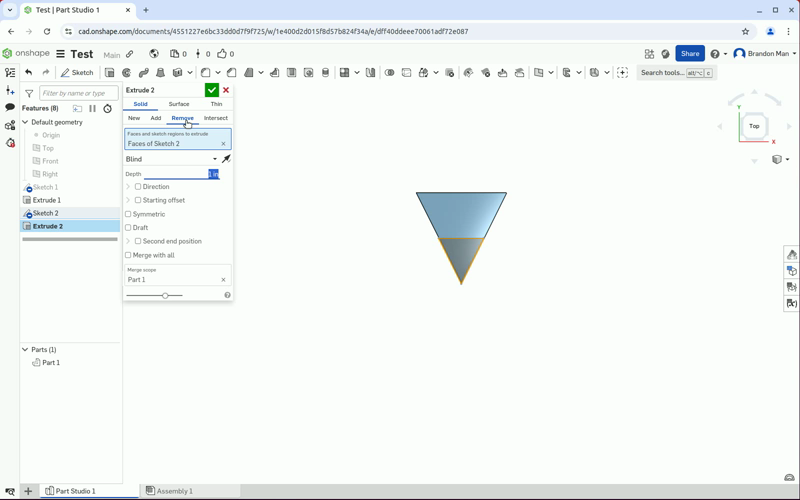
text(9.147)
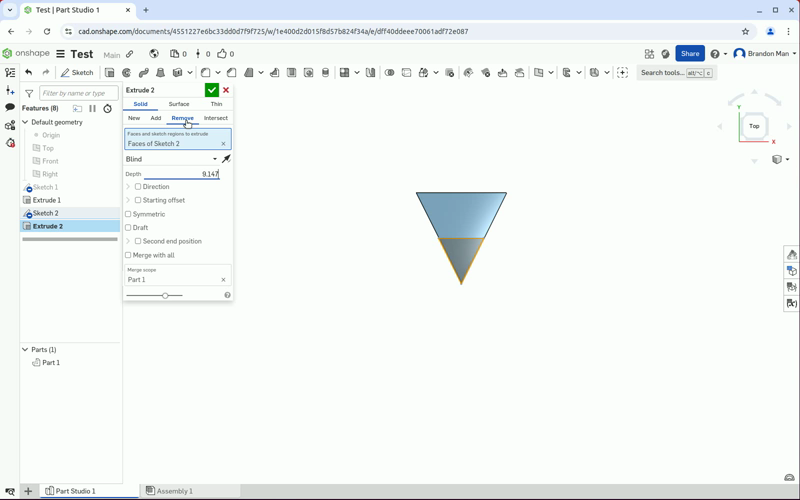
key(tab, 3)
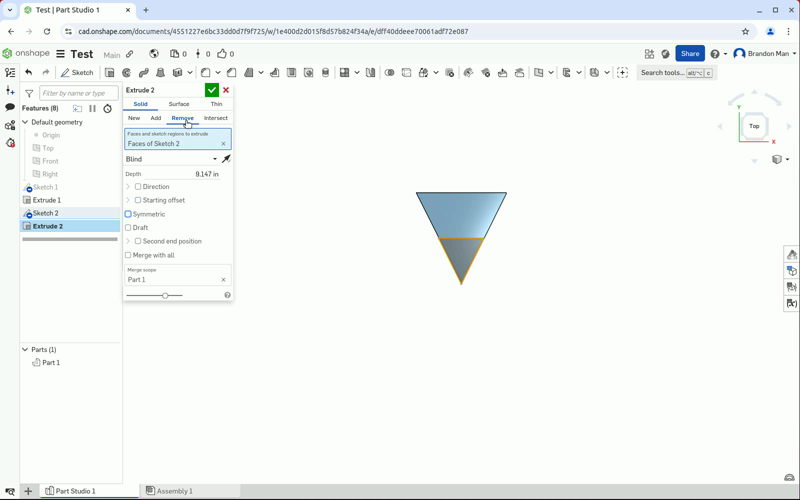
key(tab, 2)
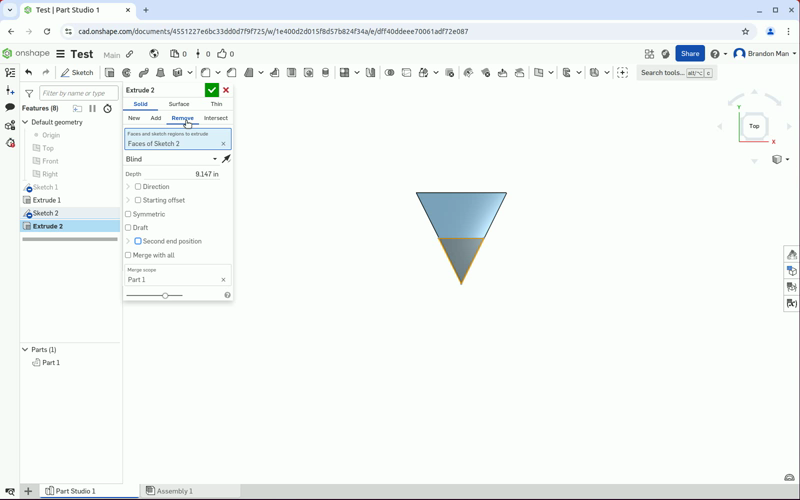
key(space)
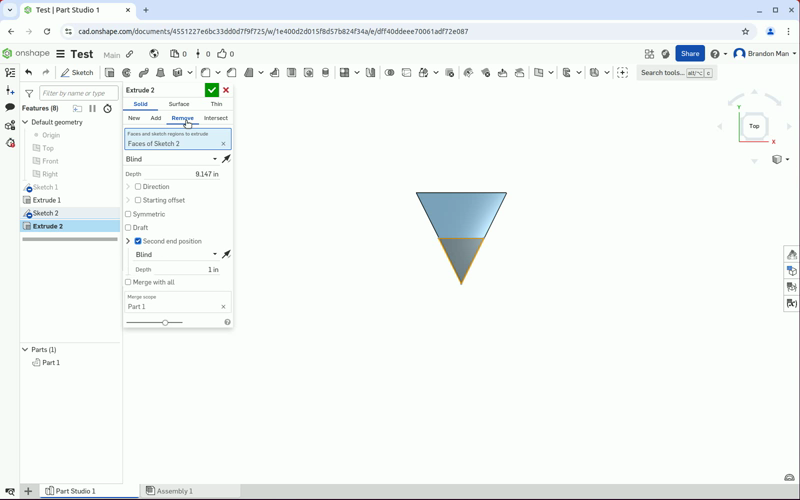
key(tab, 3)
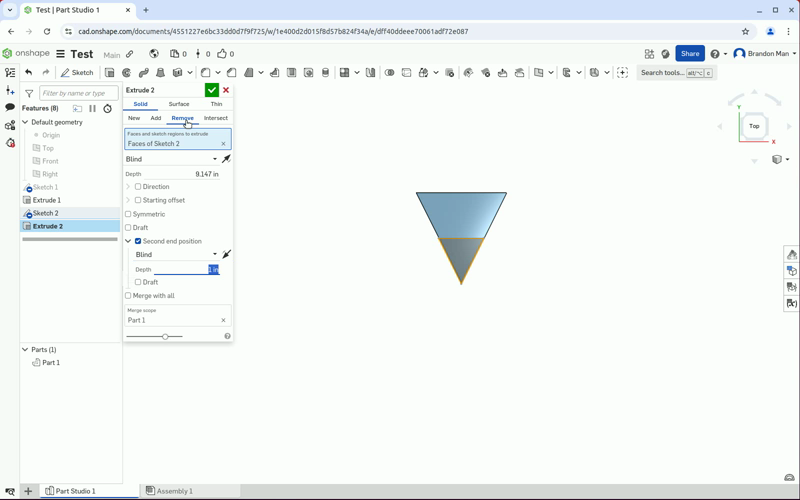
text(4.574)
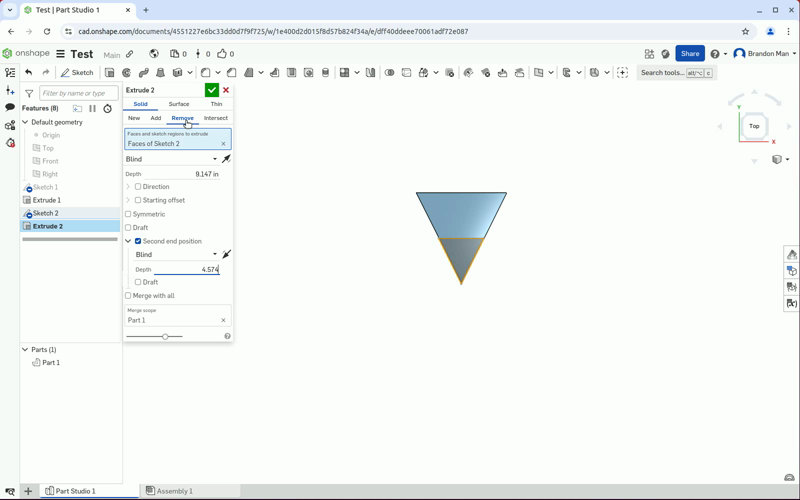
key(tab, 2)
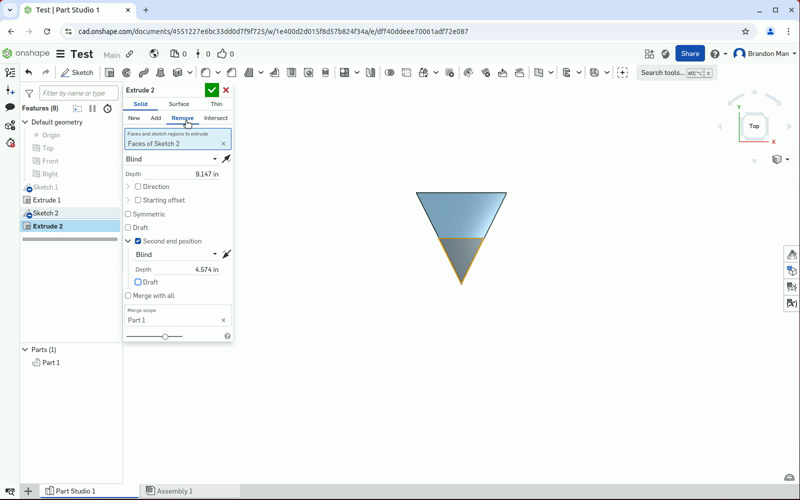
key(space)
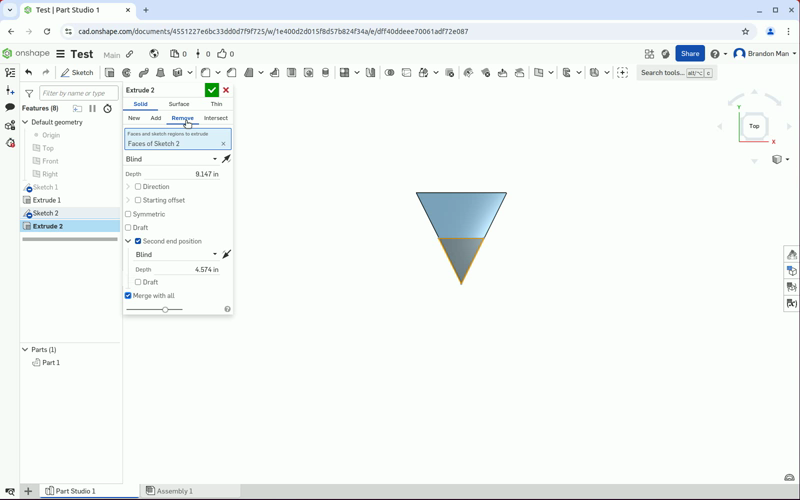
key(enter)
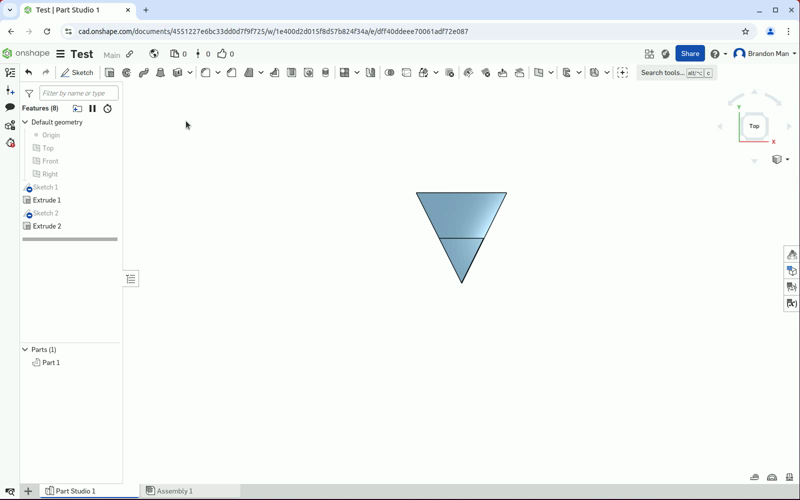
key(shift+h)
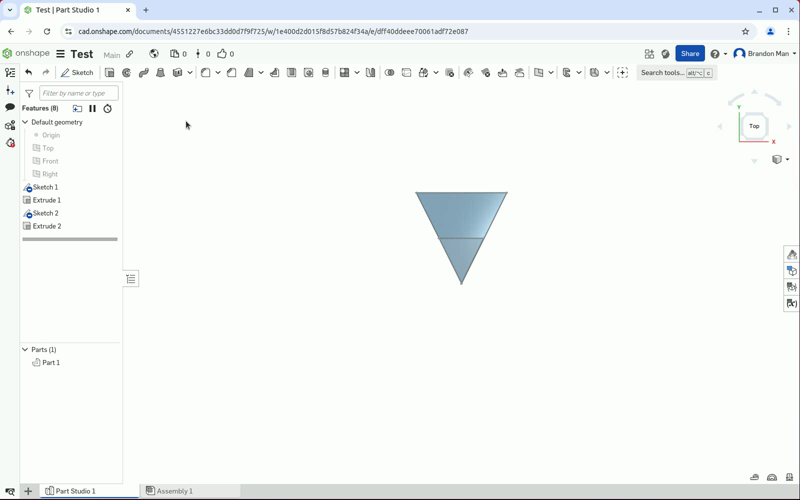
key(shift+h)
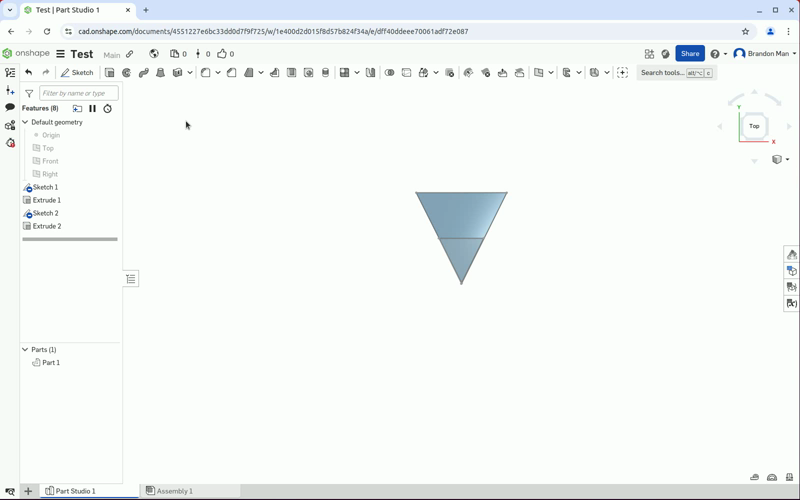
key(shift+7)
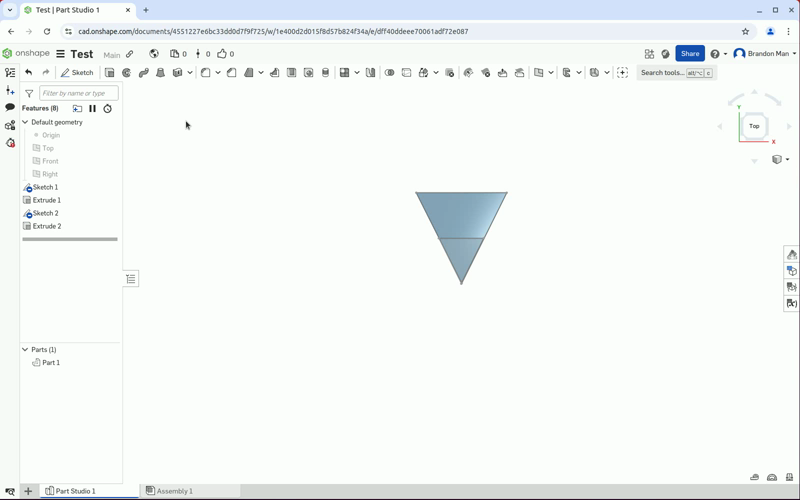
key(up, 3)
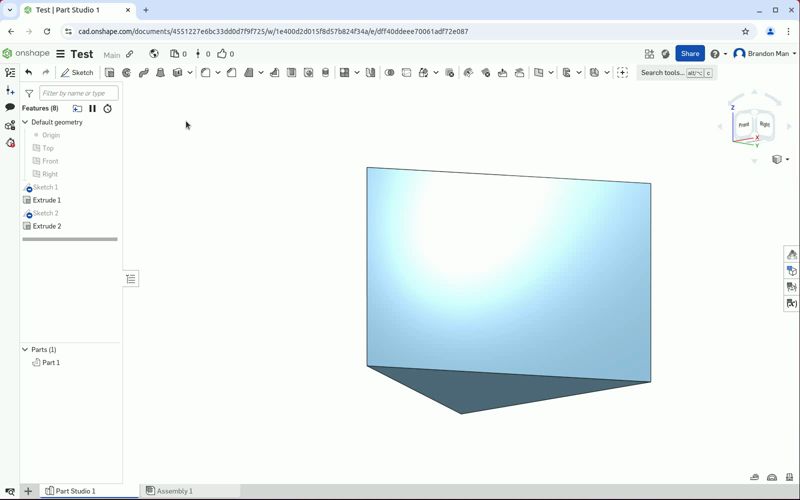
key(left, 3)
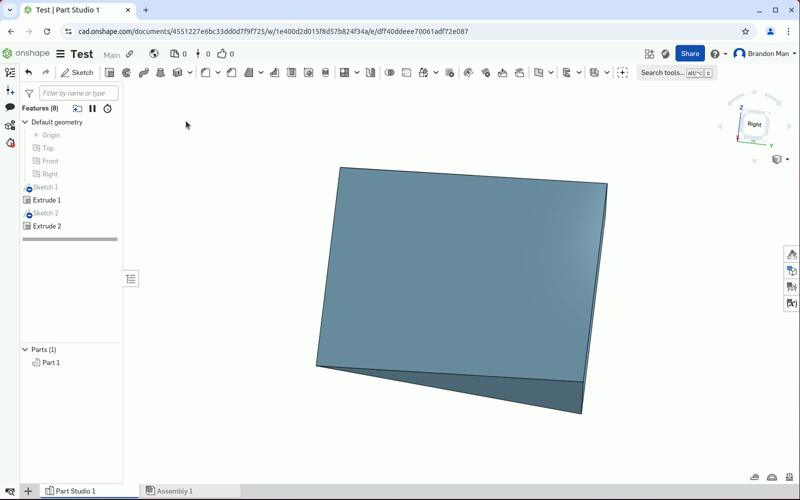
key(right, 3)
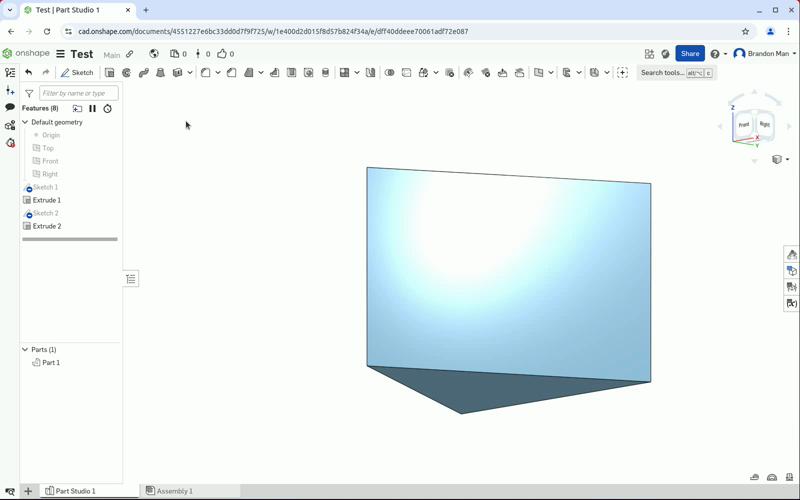
key(down, 3)
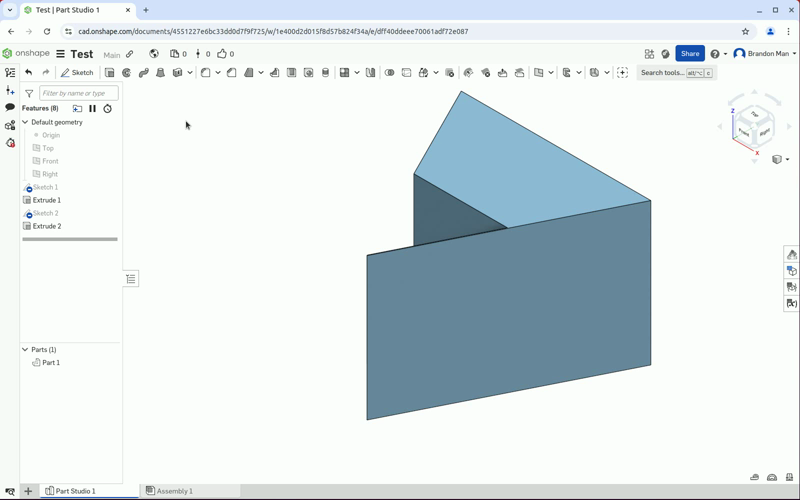
mouse_move(73, 189)
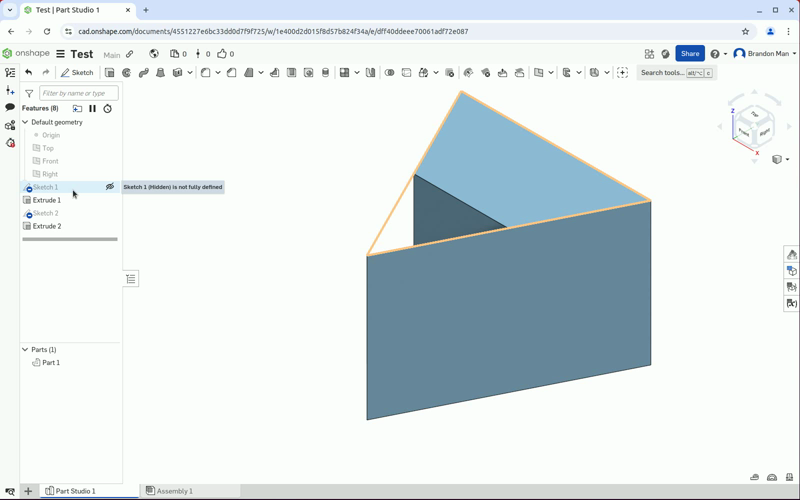
click(73, 189)